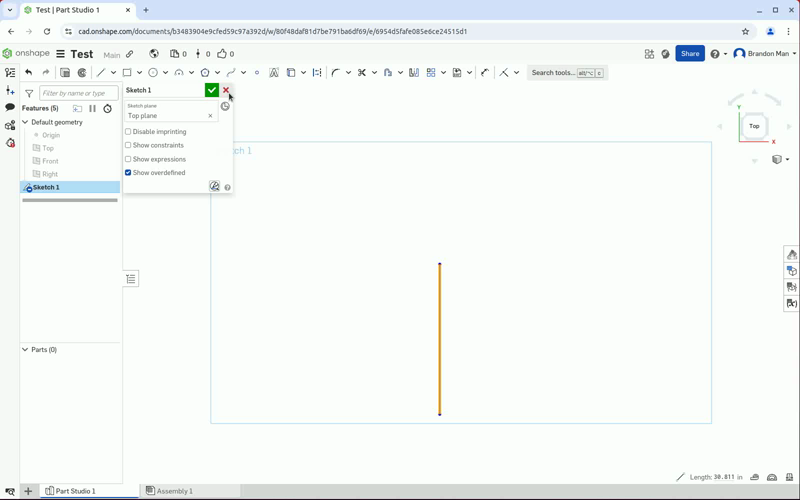
key(shift+h)
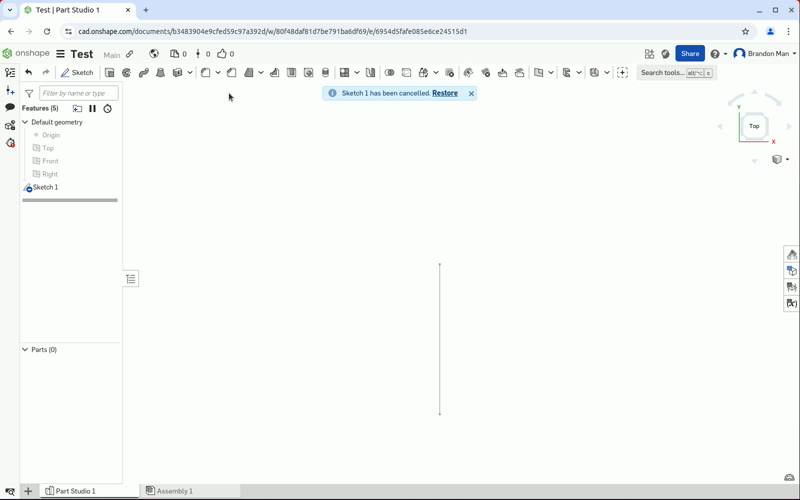
mouse_move(73, 352)
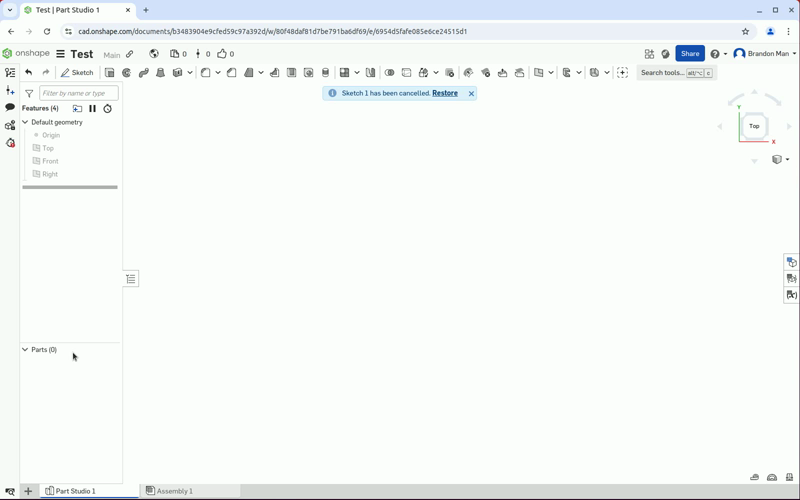
key(y)
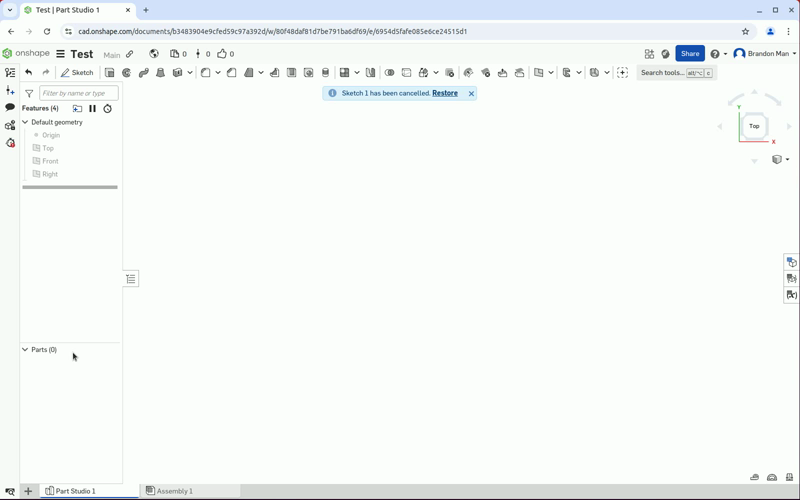
key(shift+p)
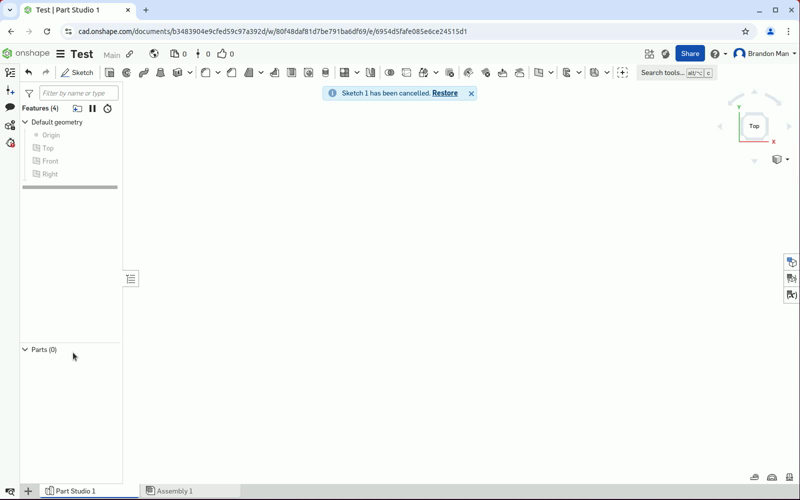
key(space)
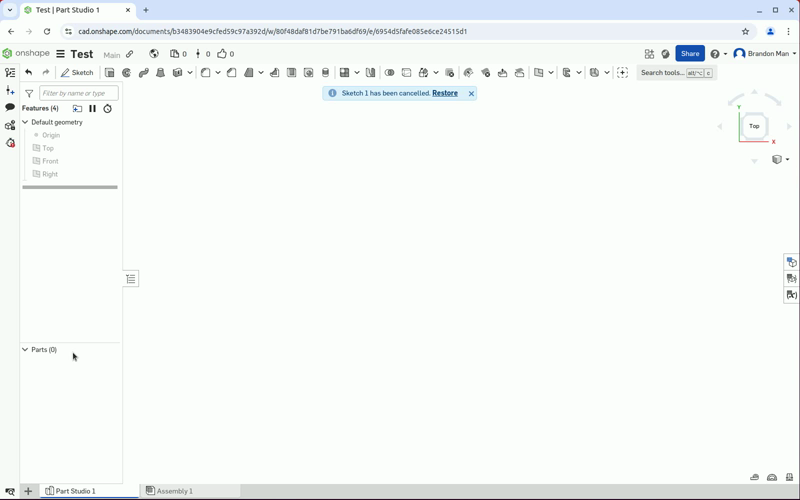
key_down(shift)
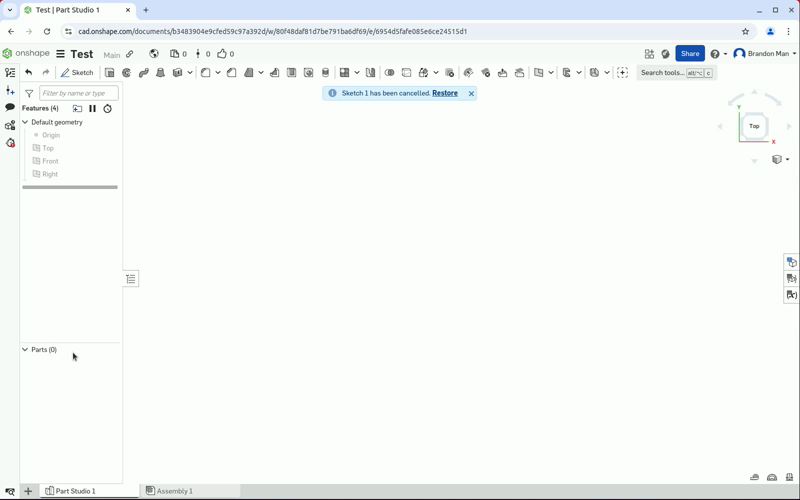
key(up)
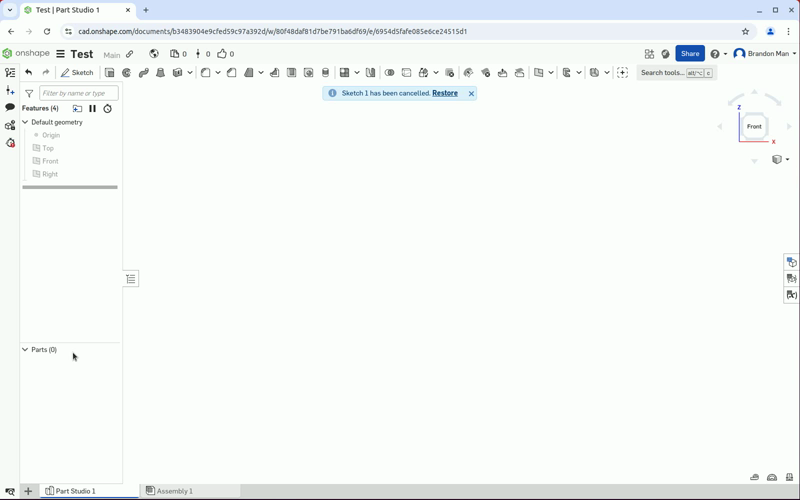
key_up(shift)
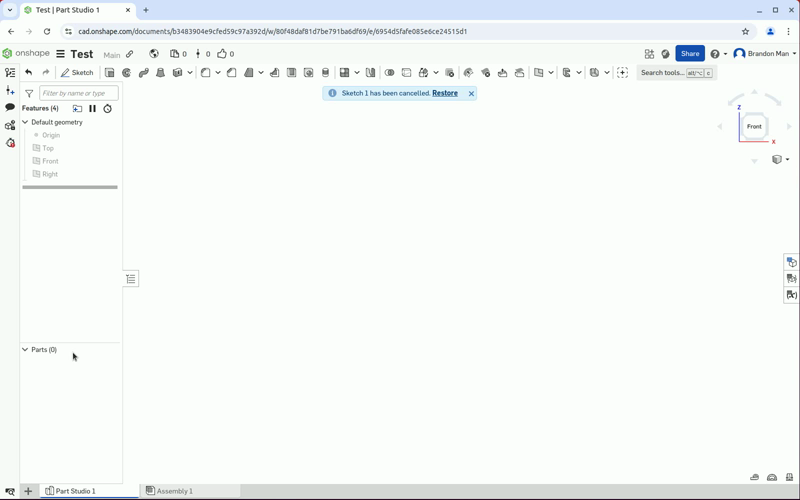
mouse_move(73, 352)
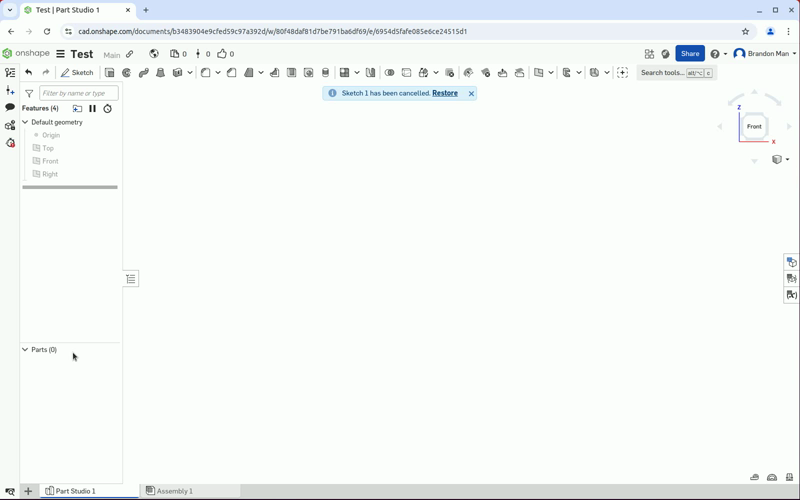
key(shift+y)
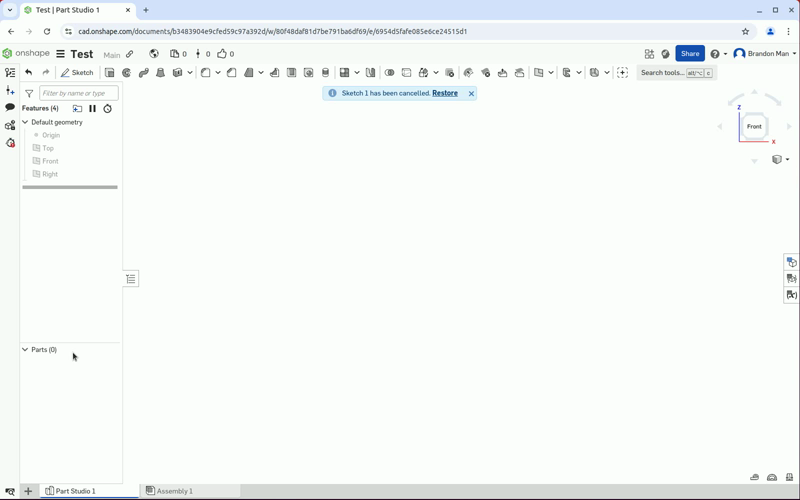
key(shift+s)
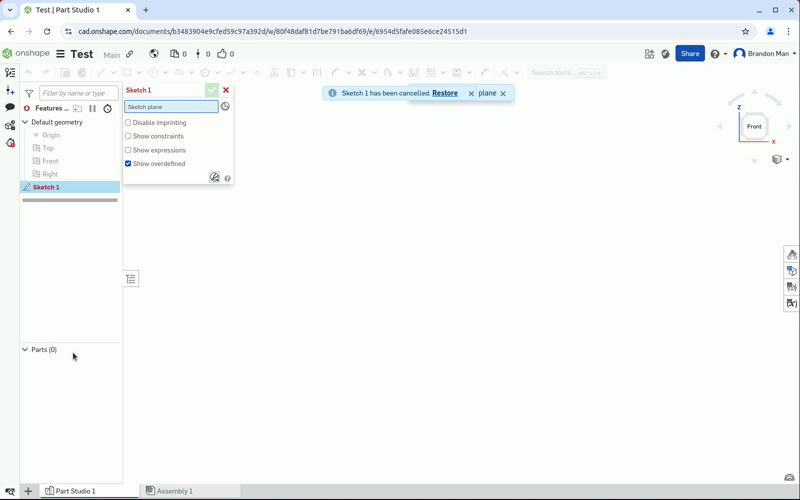
mouse_move(73, 163)
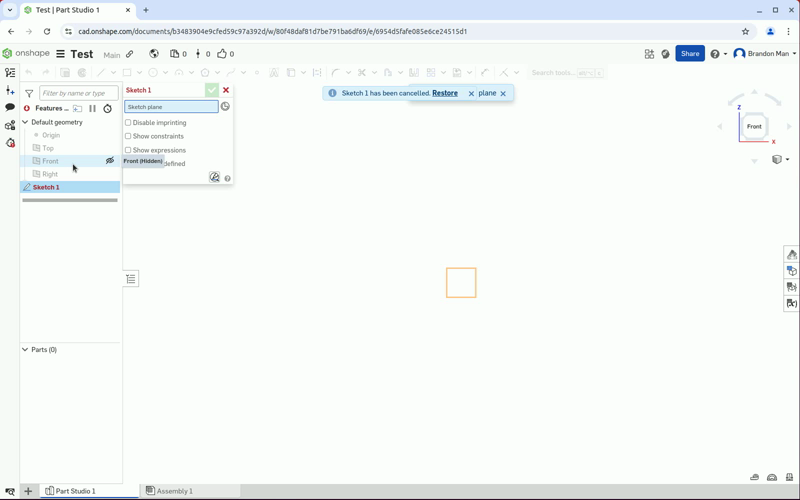
click(73, 163)
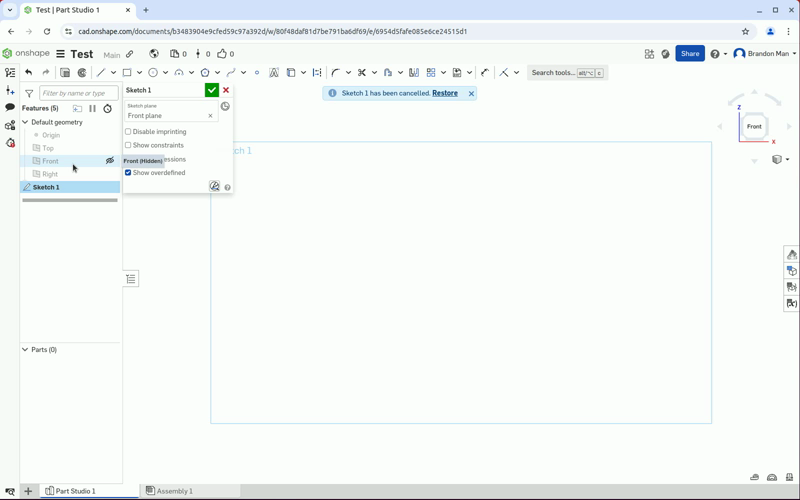
mouse_move(73, 352)
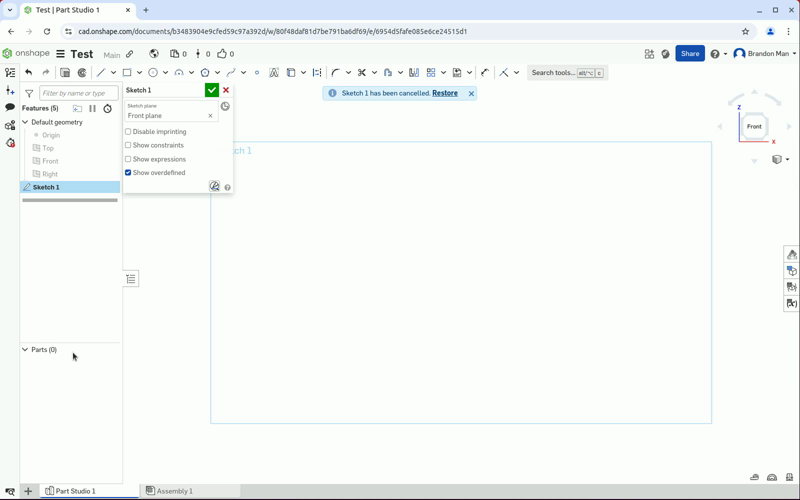
key(y)
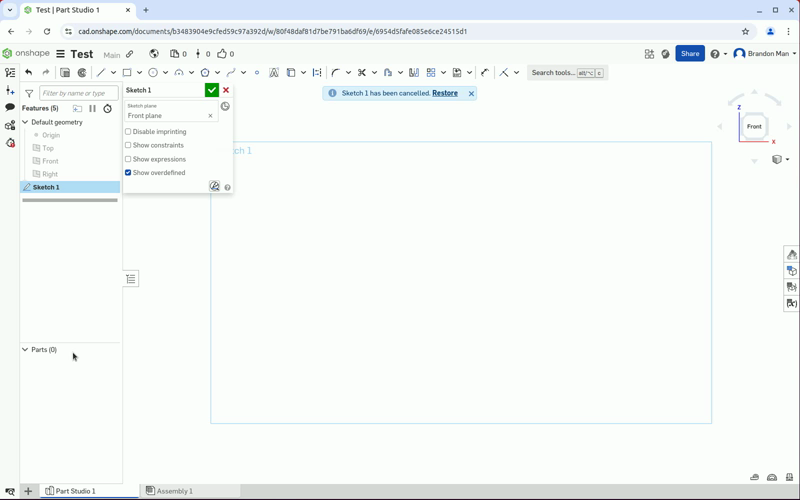
key(c)
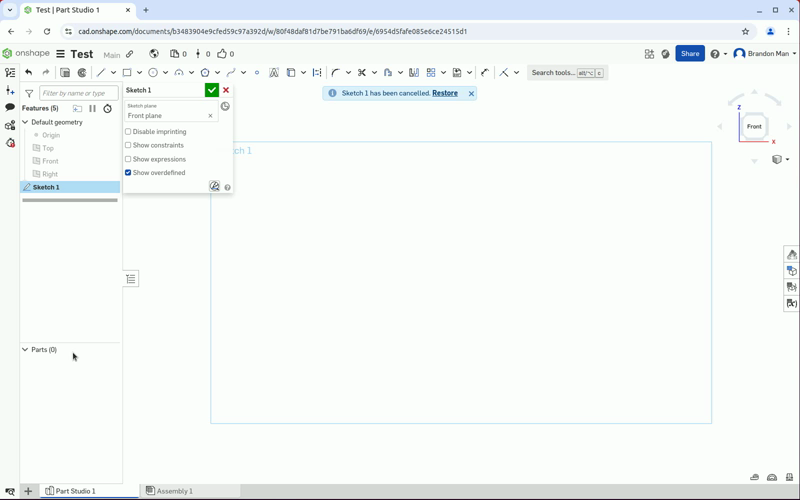
key_down(shift)
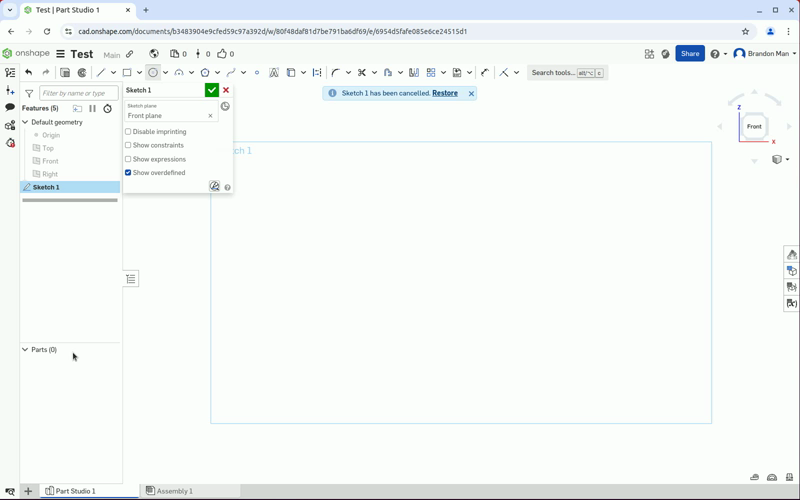
mouse_move(451, 232)
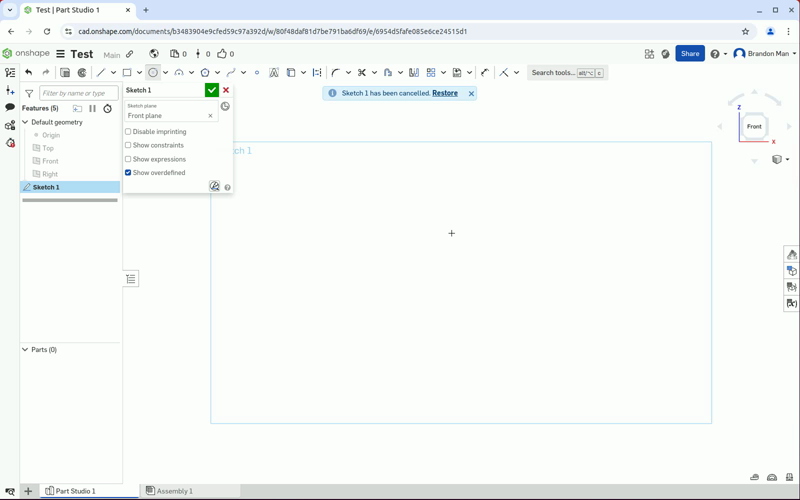
click(451, 232)
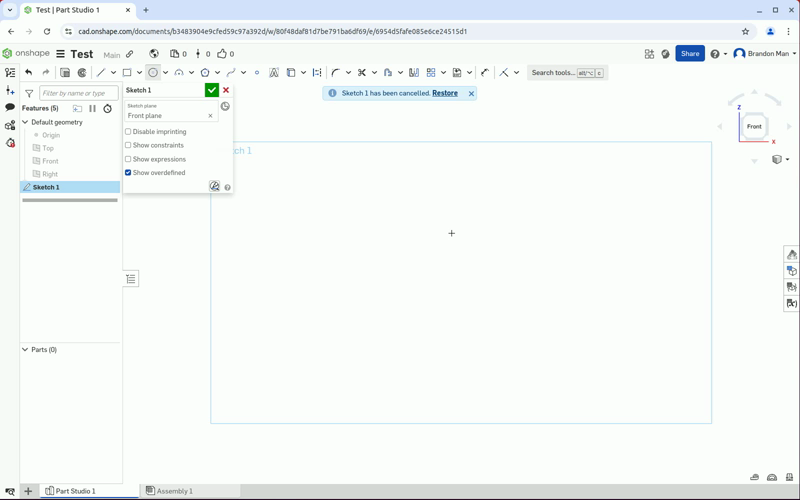
key_up(shift)
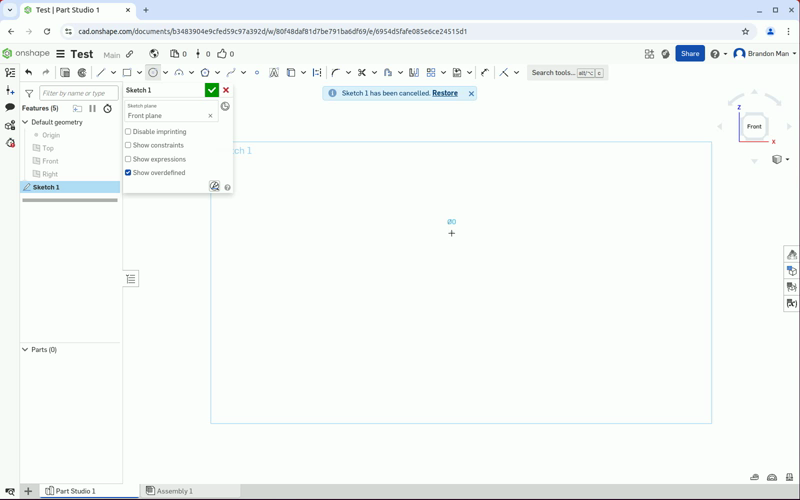
mouse_move(514, 232)
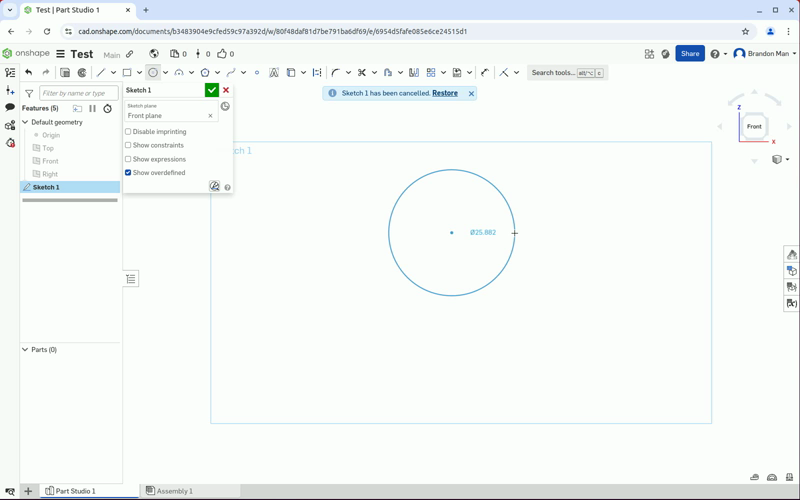
click(514, 232)
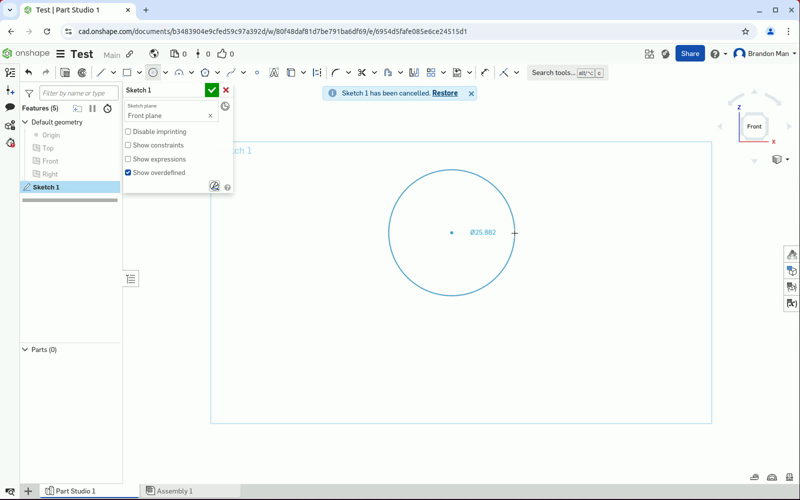
key(esc)
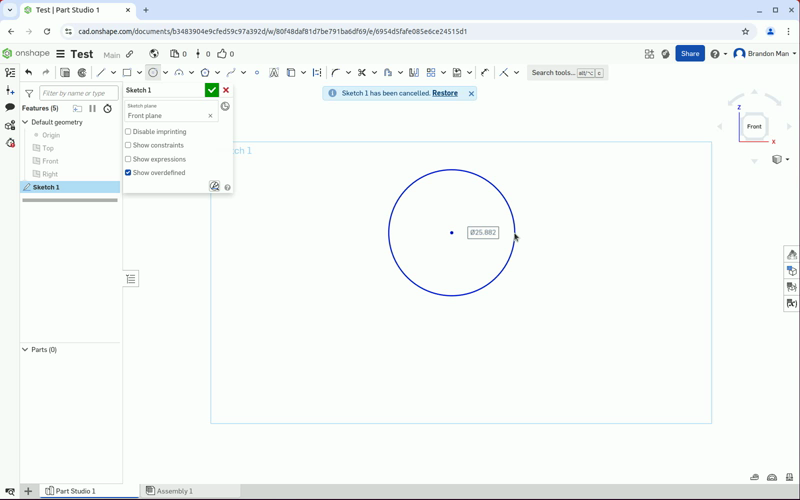
mouse_move(467, 265)
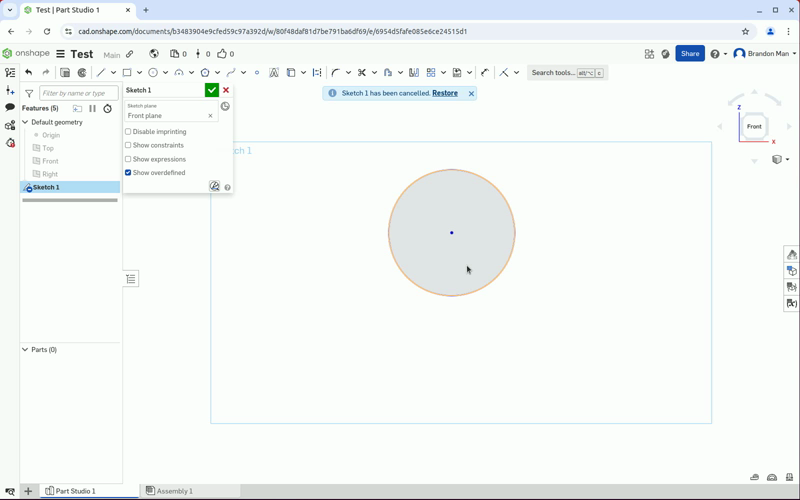
click(467, 265)
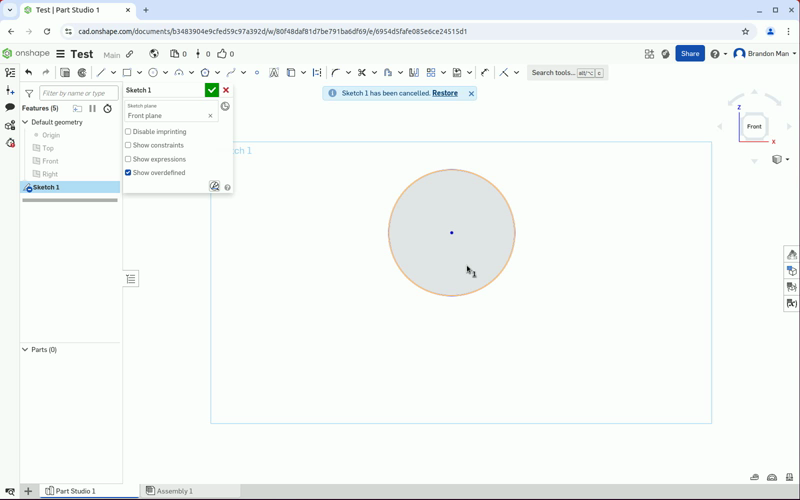
mouse_move(73, 352)
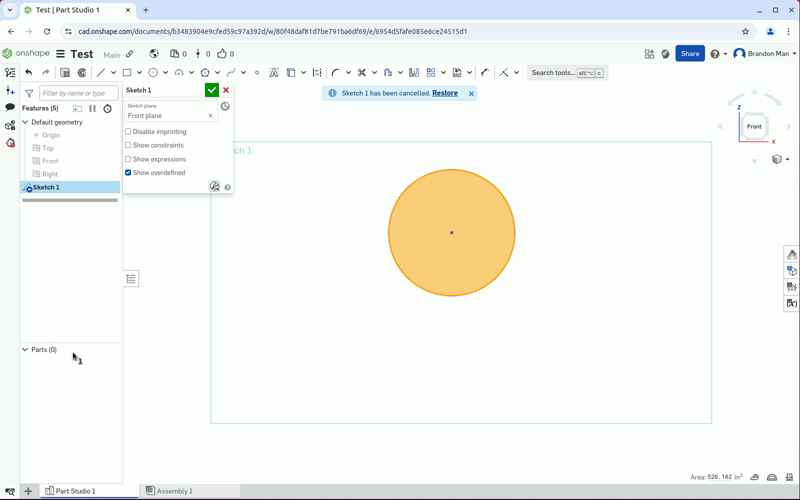
key(shift+y)
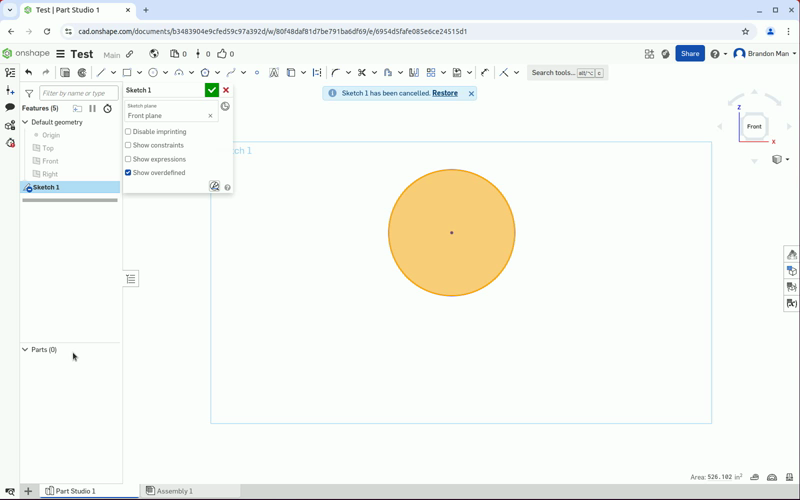
key(shift+e)
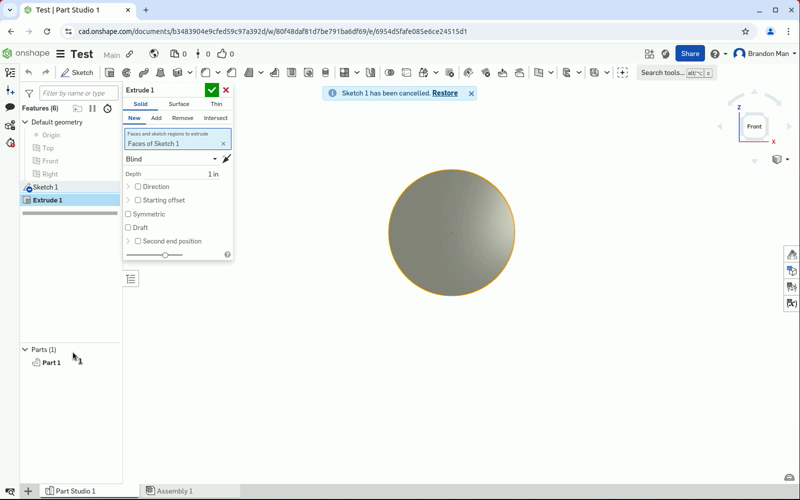
mouse_move(143, 106)
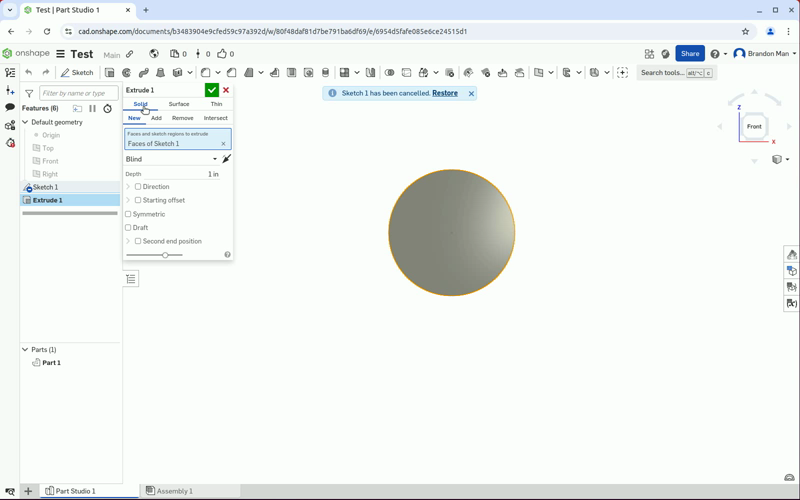
click(143, 106)
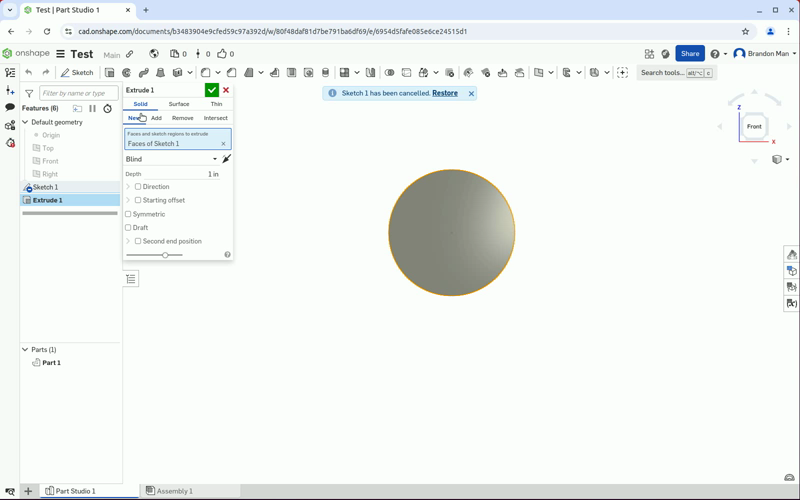
mouse_move(137, 120)
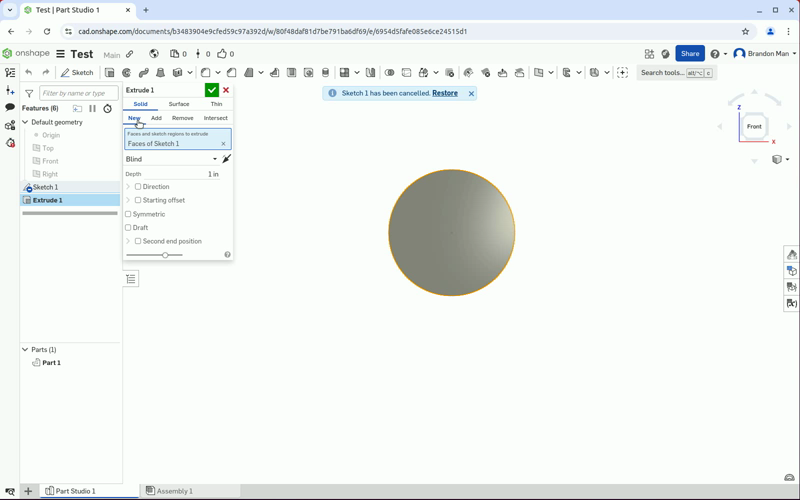
click(137, 120)
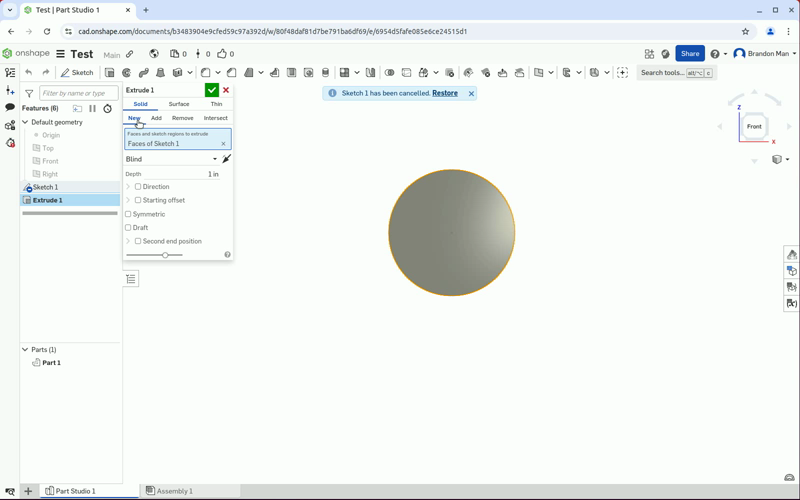
key(tab, 4)
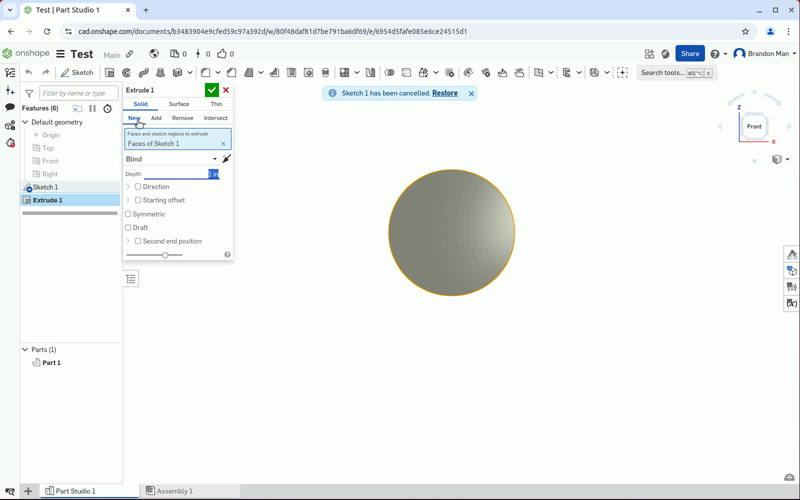
text(7.221)
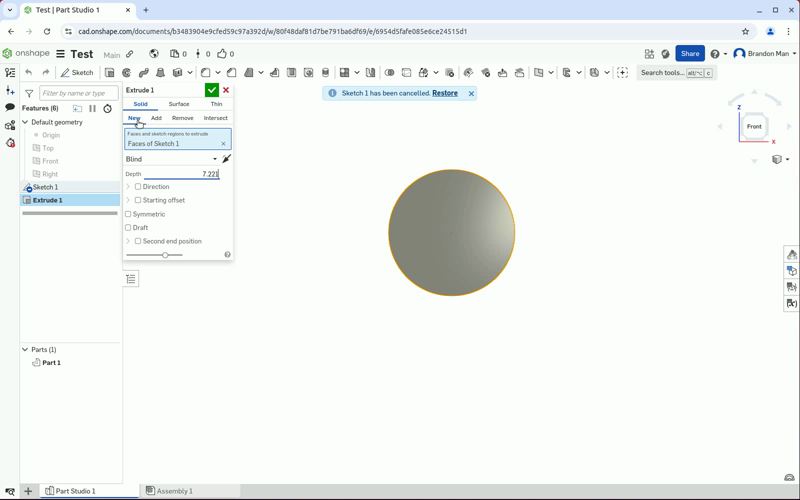
key(enter)
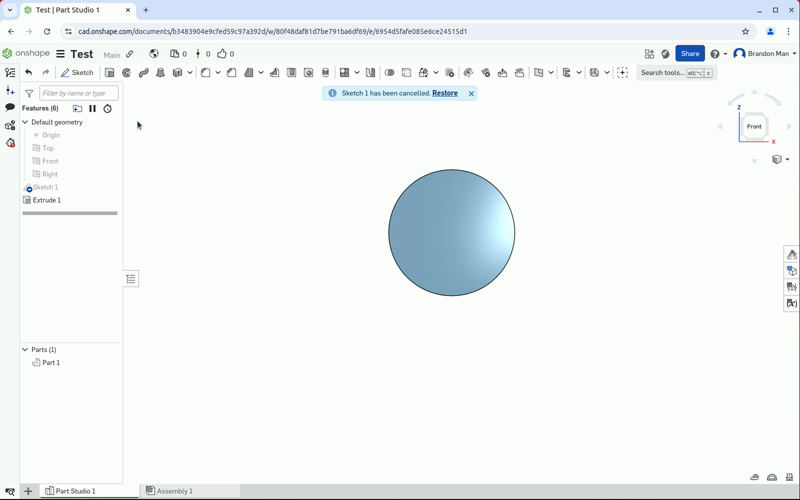
key(shift+h)
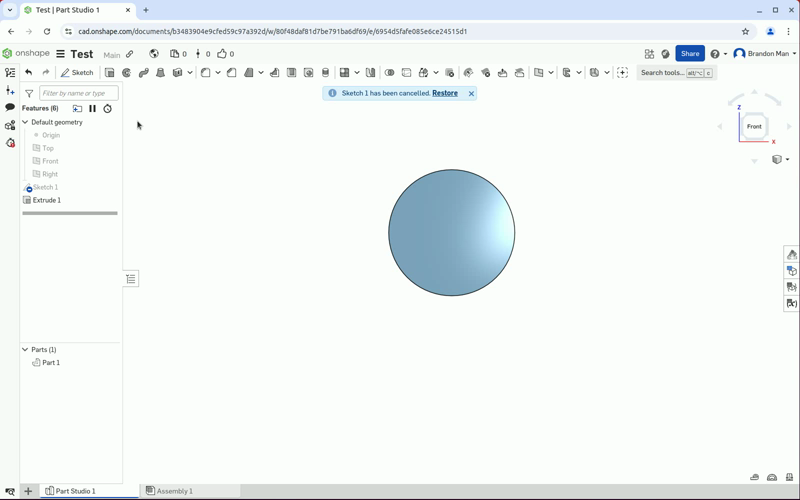
key(shift+h)
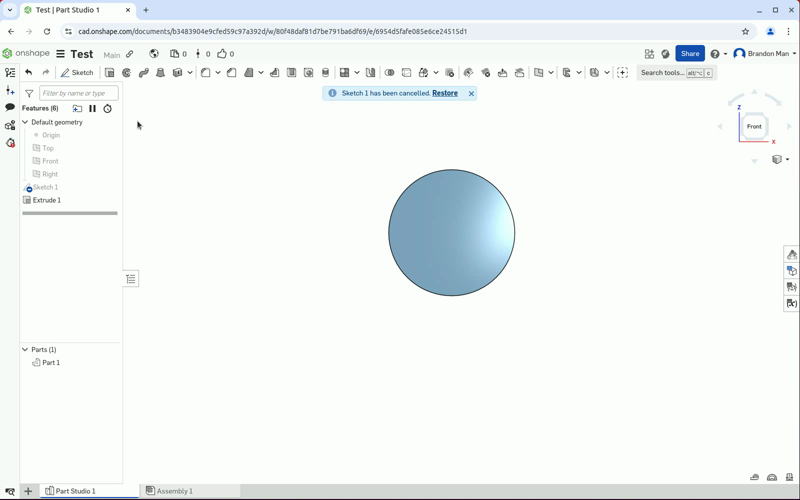
mouse_move(73, 189)
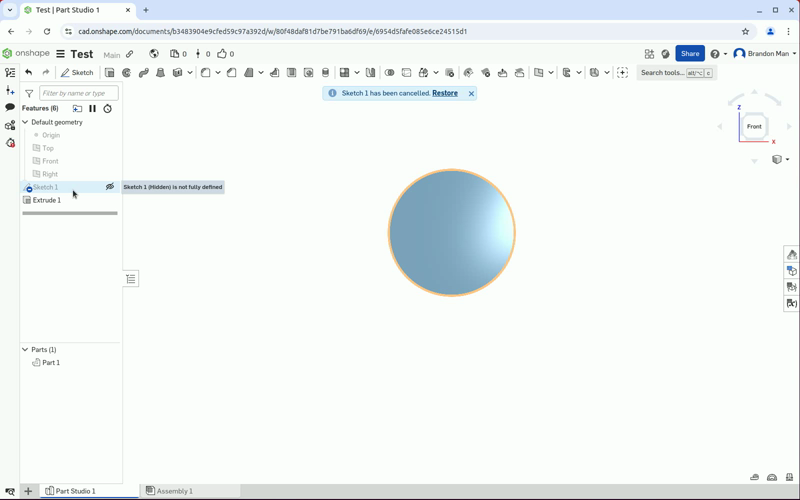
click(73, 189)
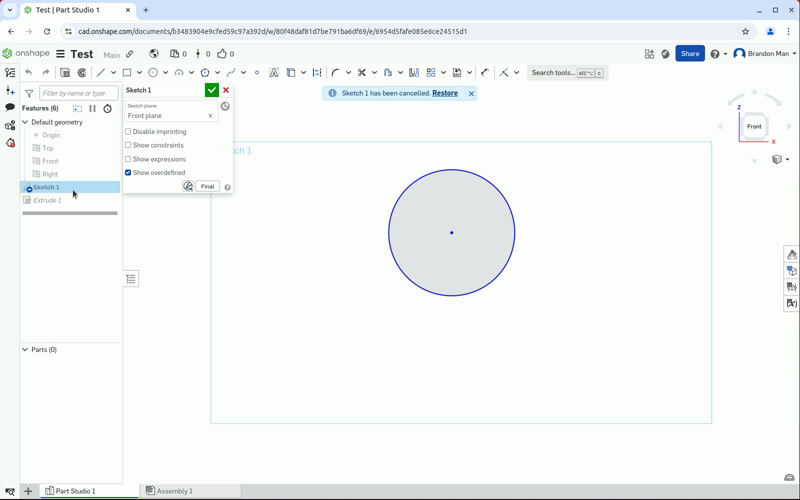
mouse_move(229, 92)
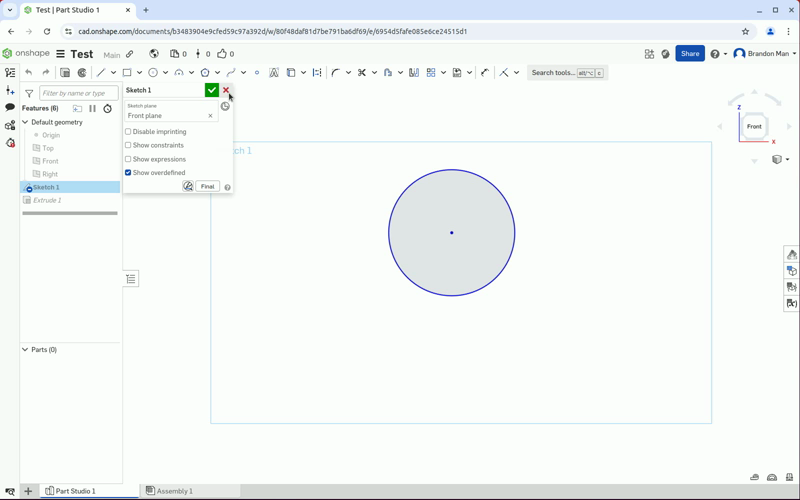
click(229, 92)
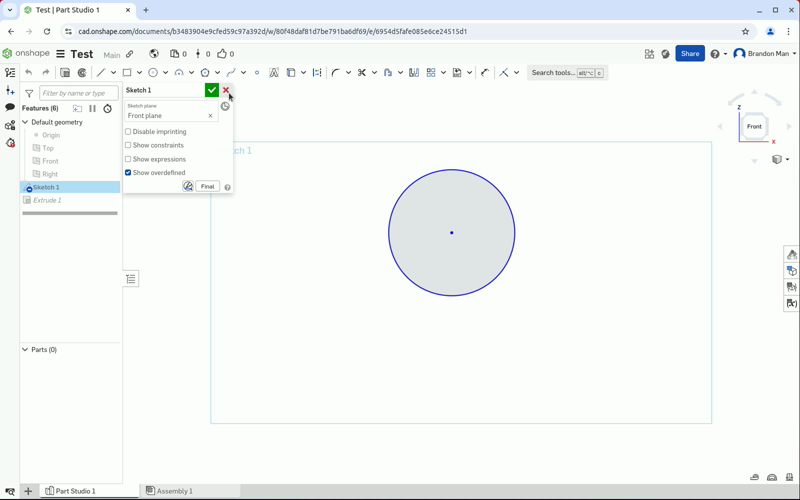
key(shift+s)
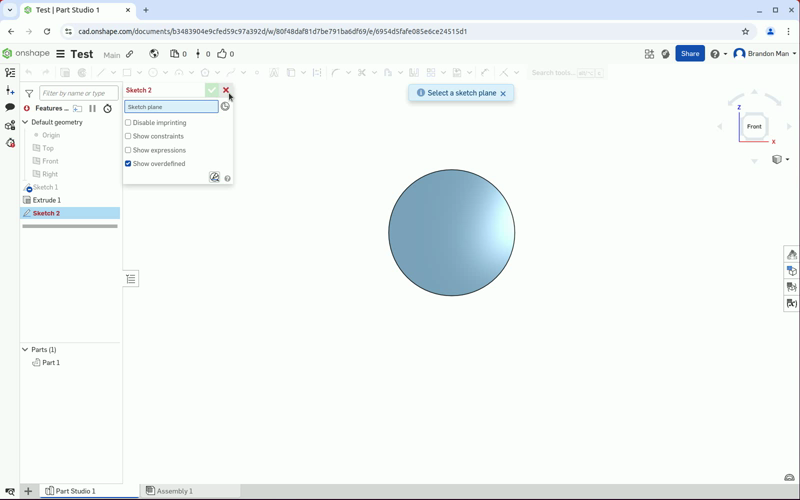
mouse_move(73, 163)
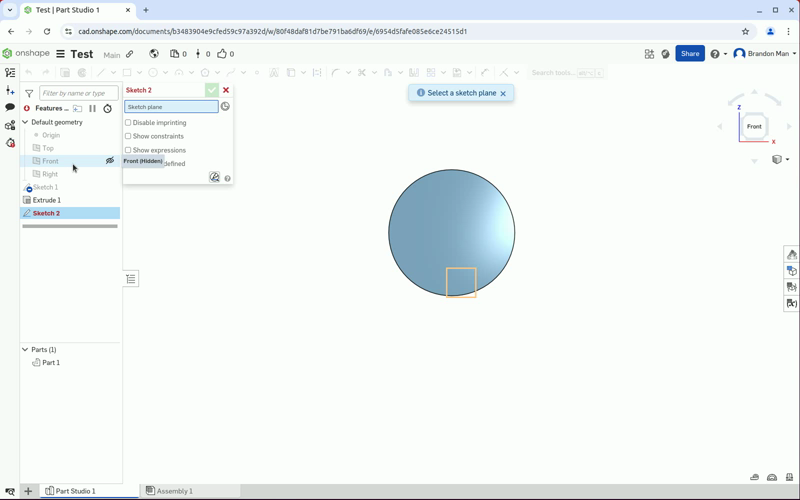
click(73, 163)
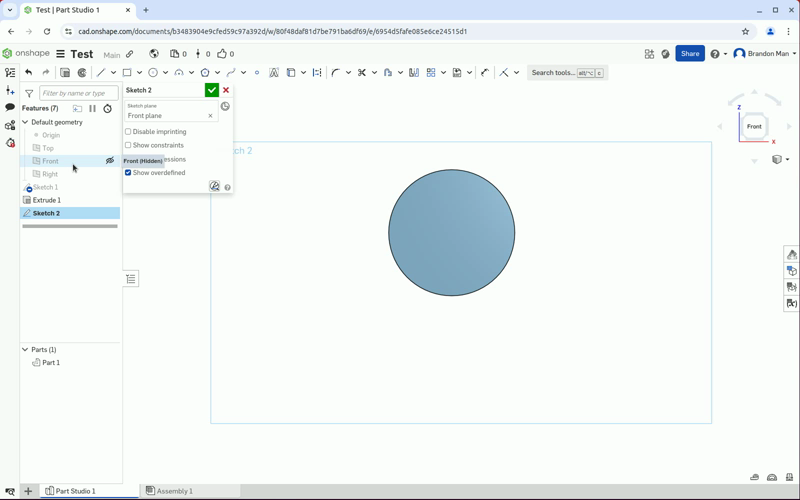
mouse_move(73, 352)
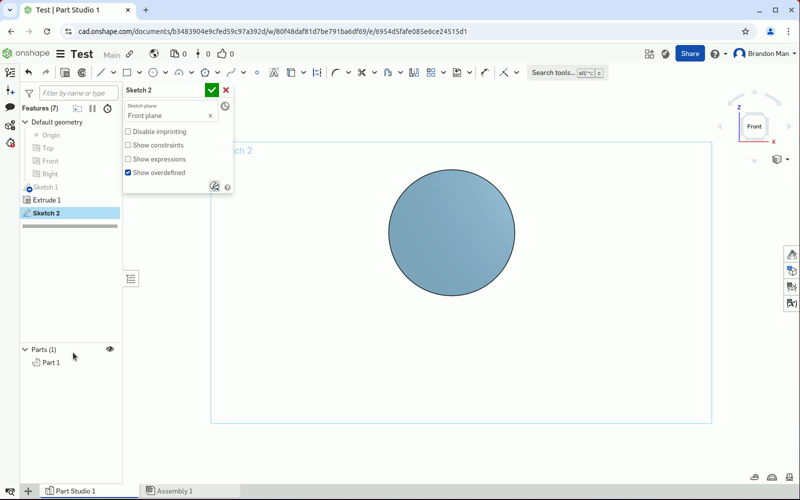
key(y)
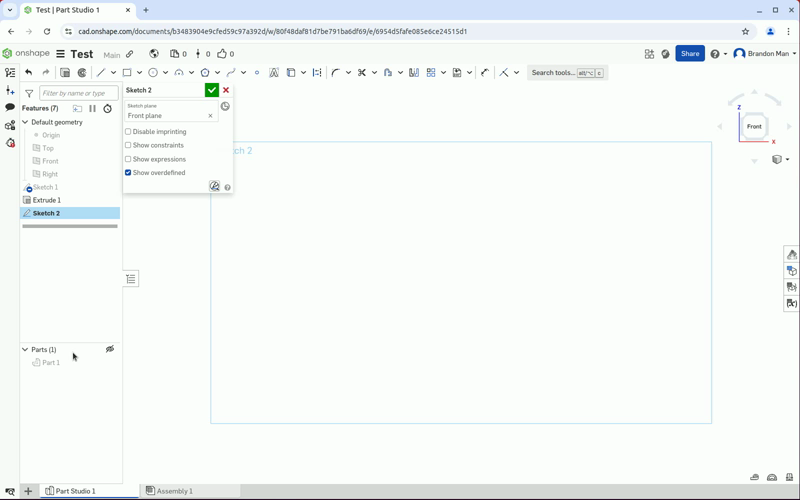
key(c)
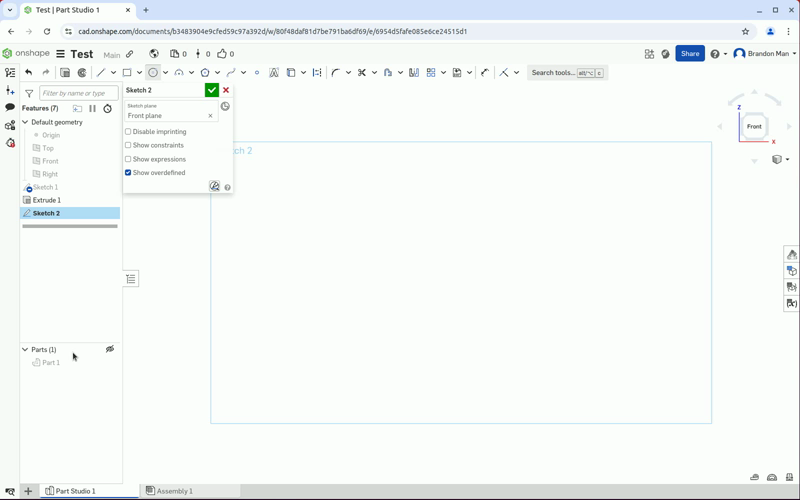
key_down(shift)
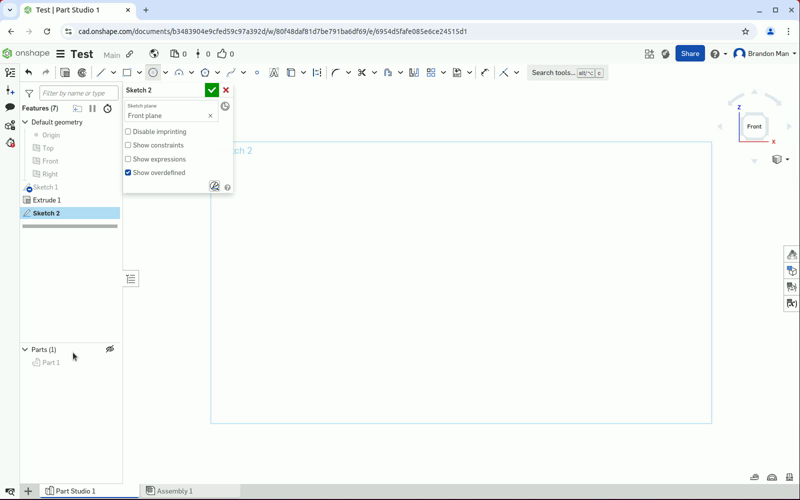
mouse_move(531, 335)
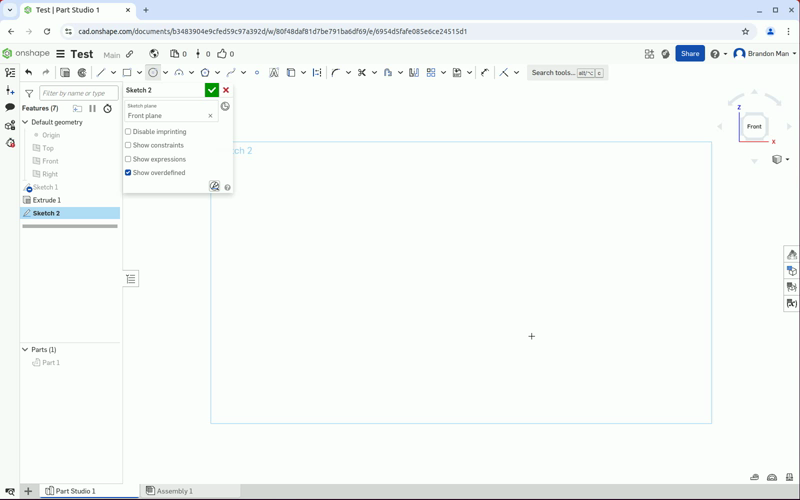
click(531, 335)
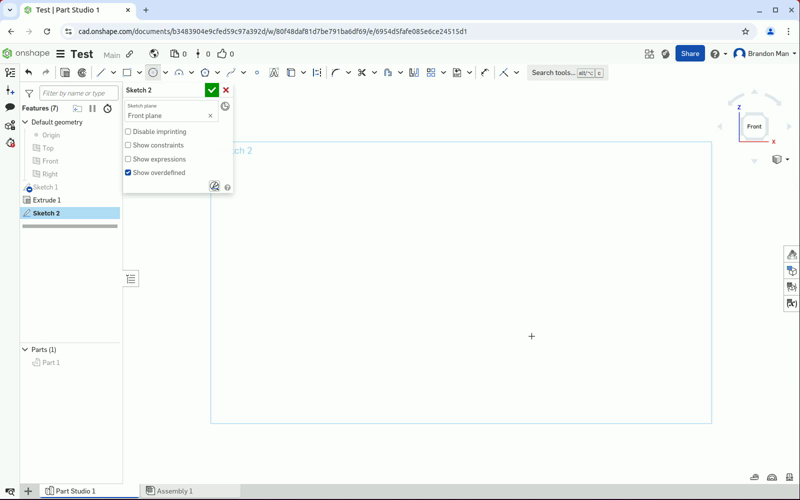
key_up(shift)
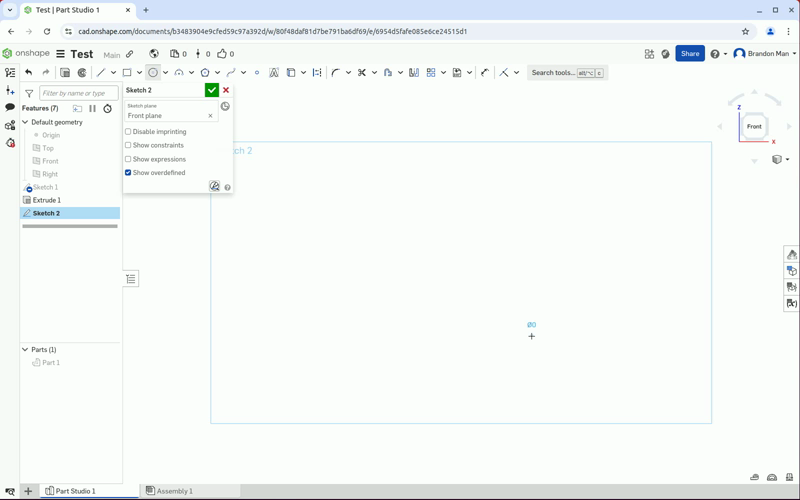
mouse_move(561, 335)
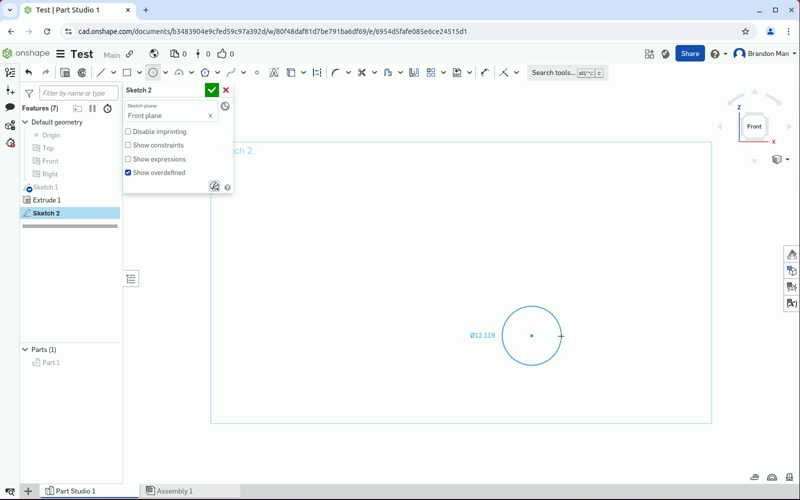
click(561, 335)
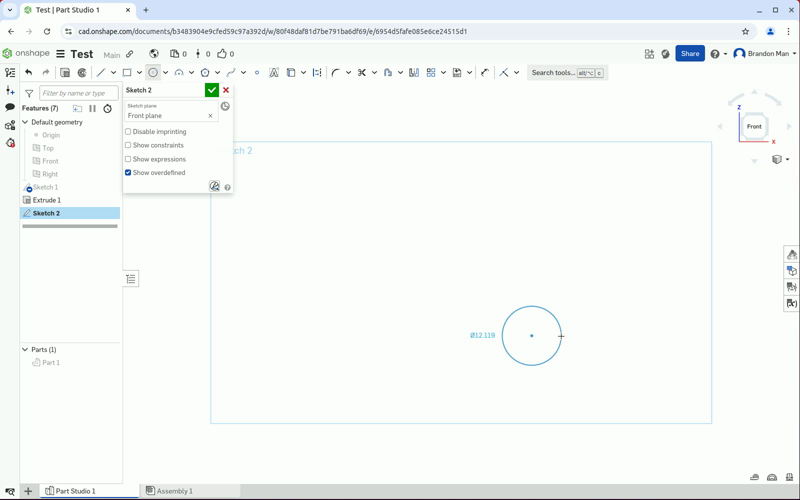
key(esc)
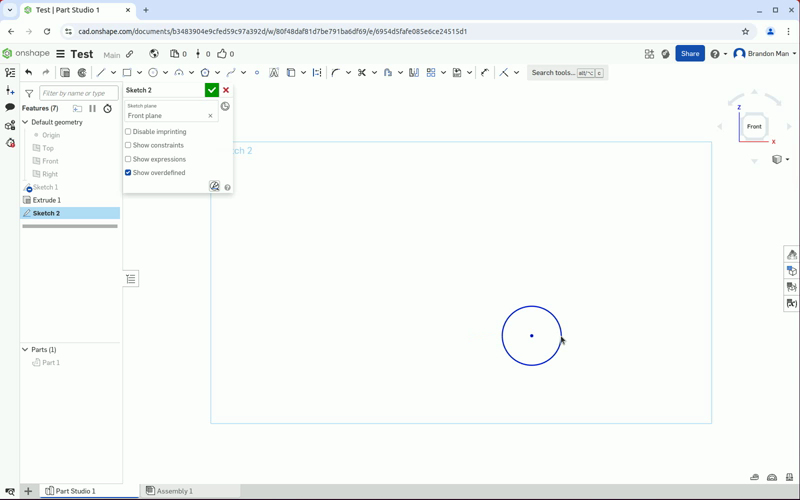
mouse_move(527, 341)
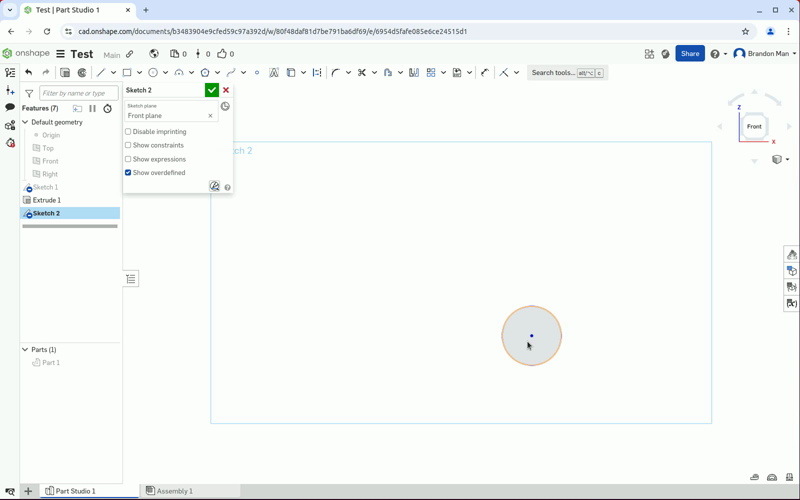
click(527, 341)
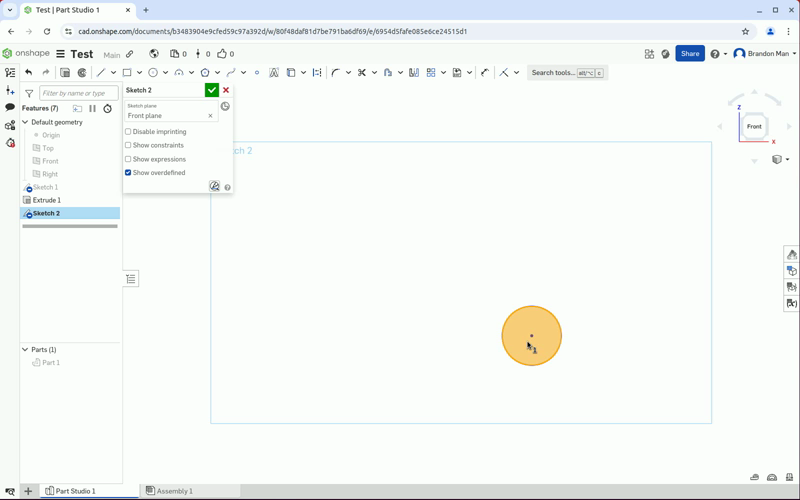
mouse_move(73, 352)
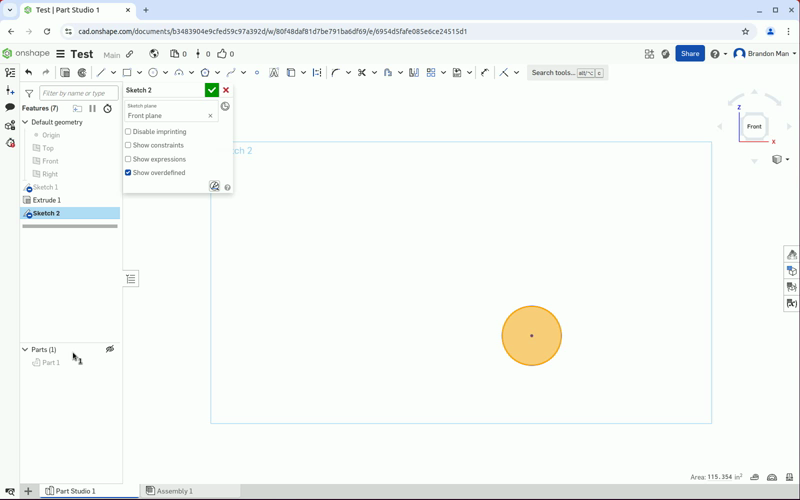
key(shift+y)
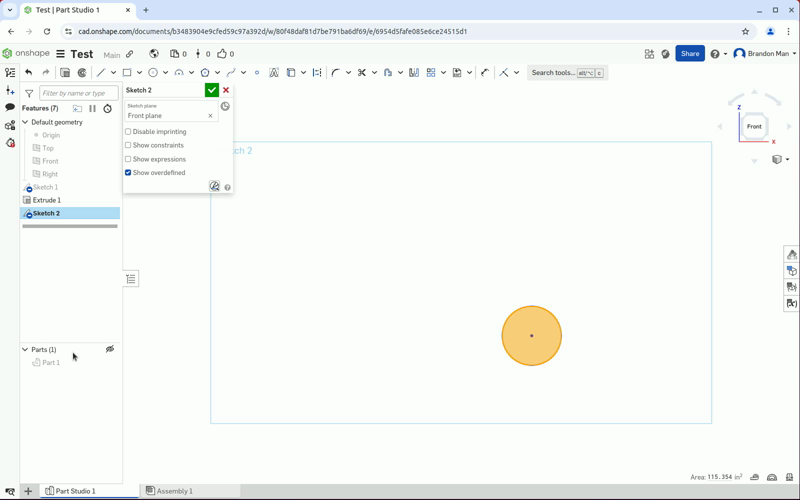
key(shift+e)
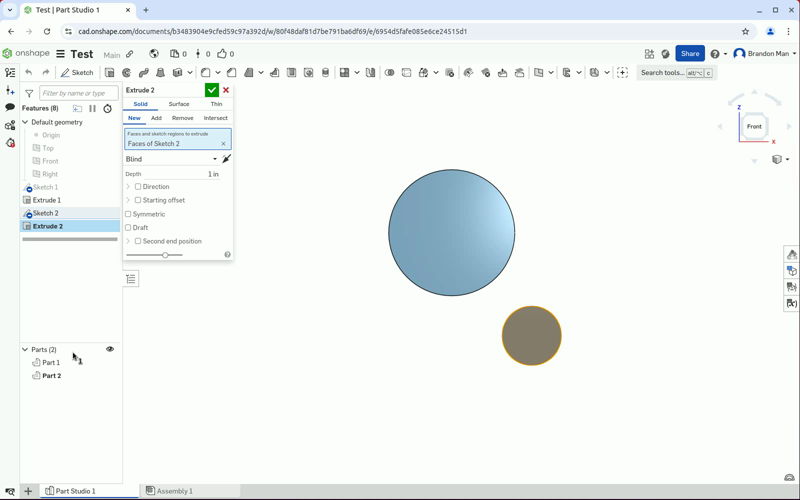
mouse_move(143, 106)
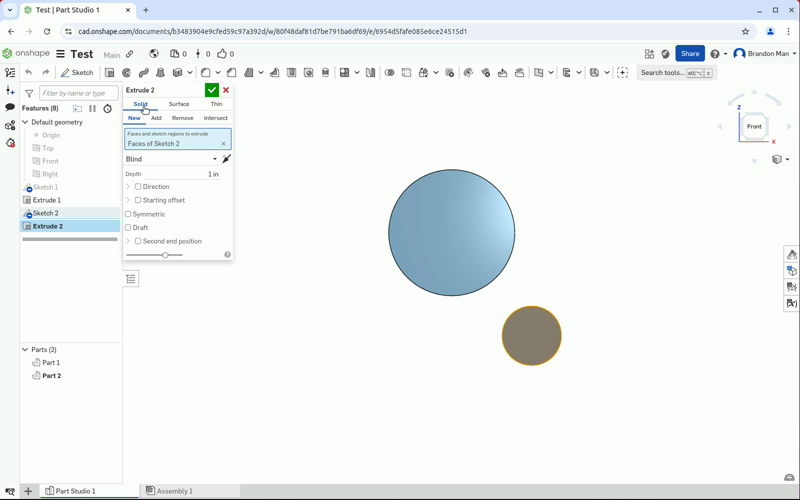
click(143, 106)
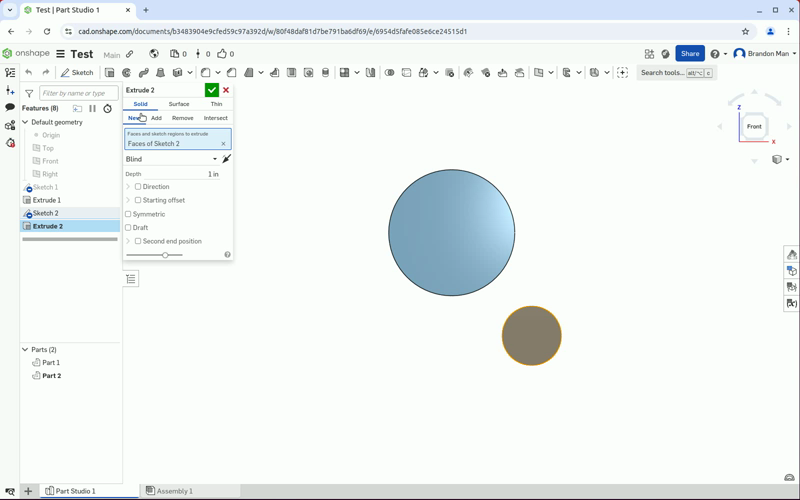
mouse_move(137, 120)
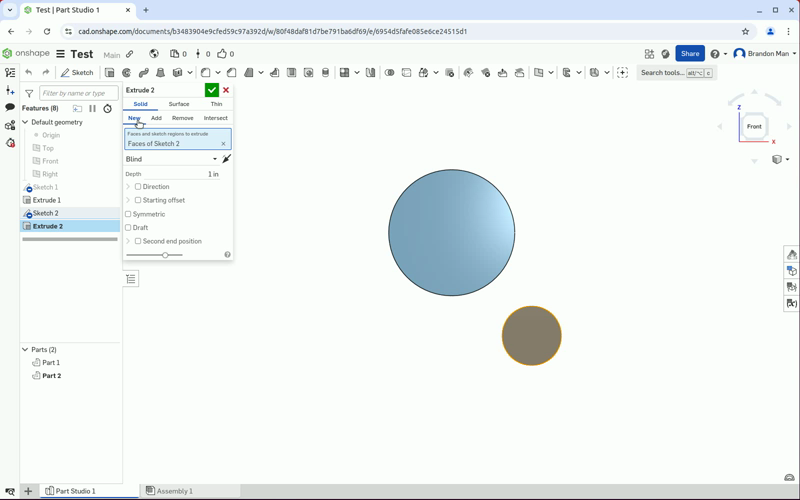
click(137, 120)
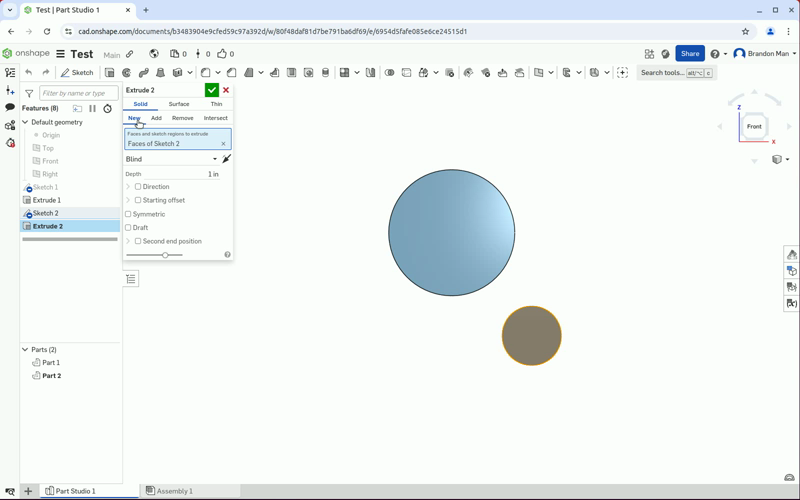
key(tab, 4)
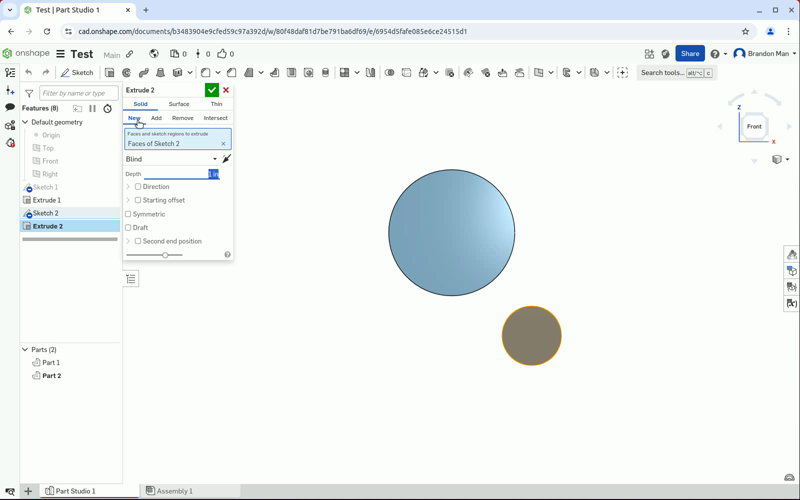
text(7.221)
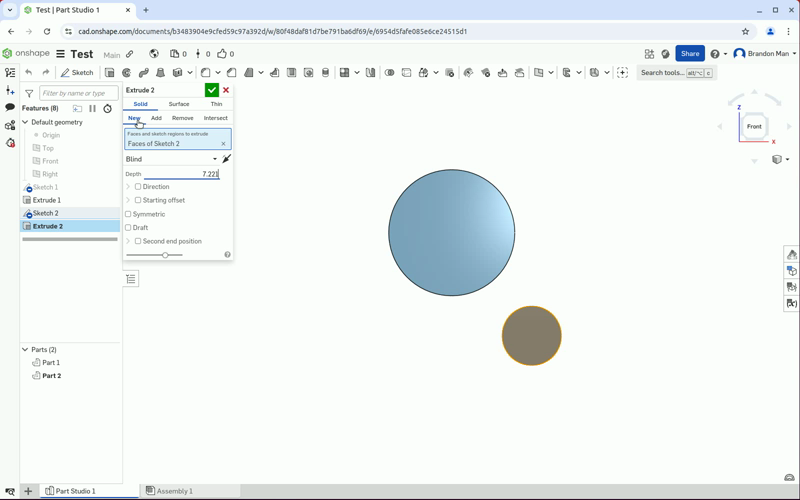
key(enter)
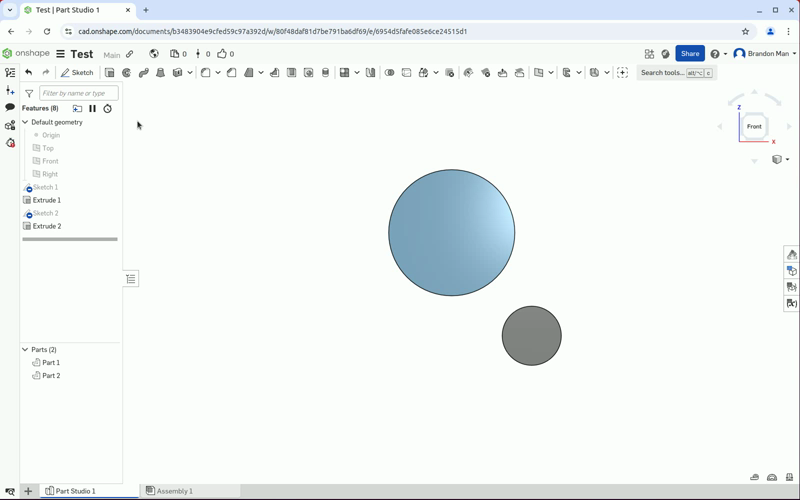
key(shift+h)
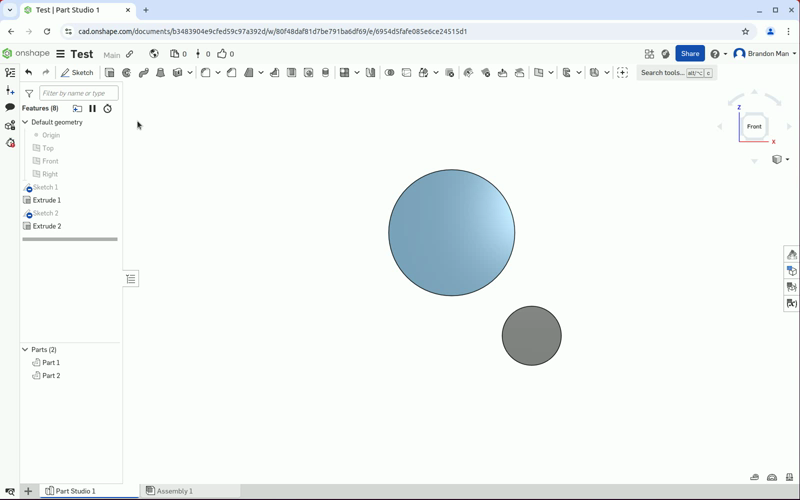
key(shift+h)
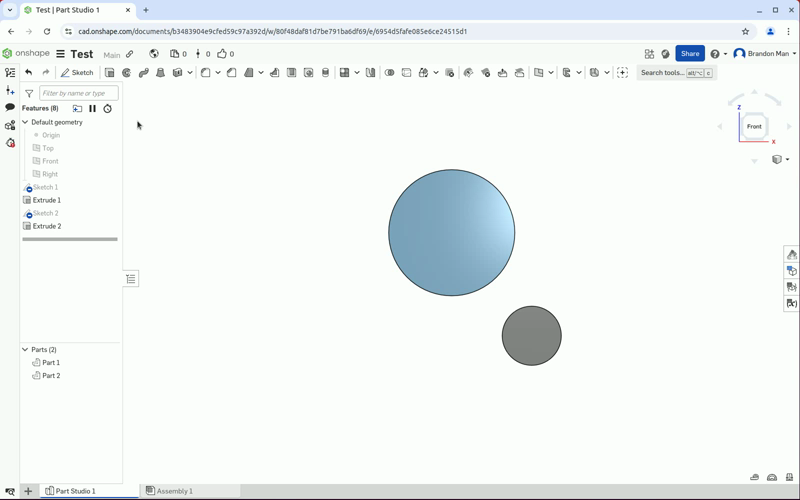
mouse_move(73, 189)
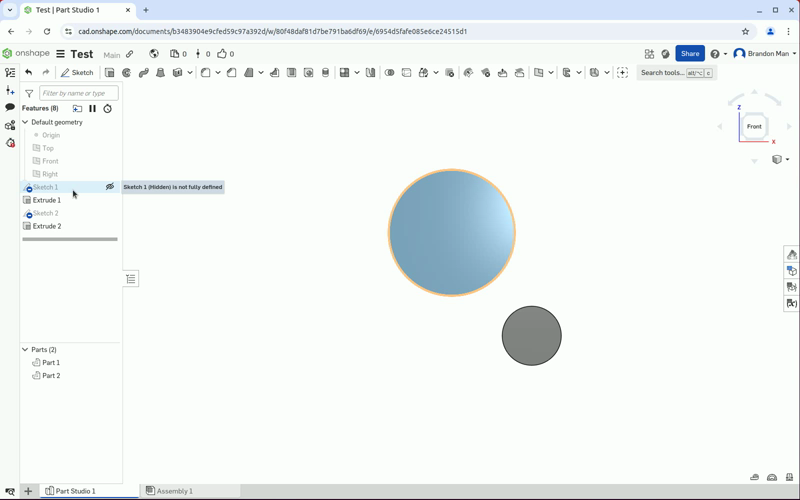
click(73, 189)
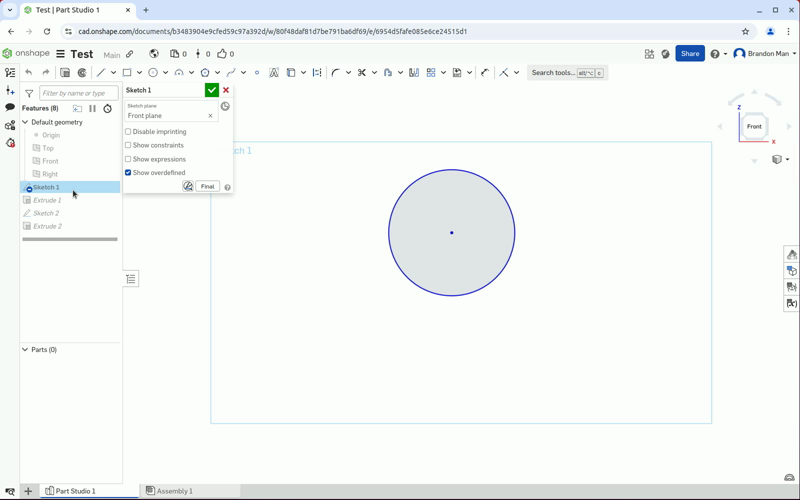
mouse_move(229, 92)
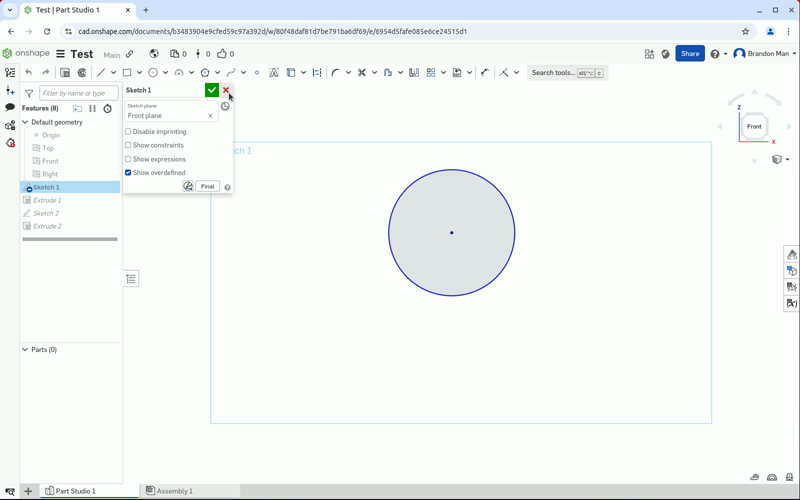
click(229, 92)
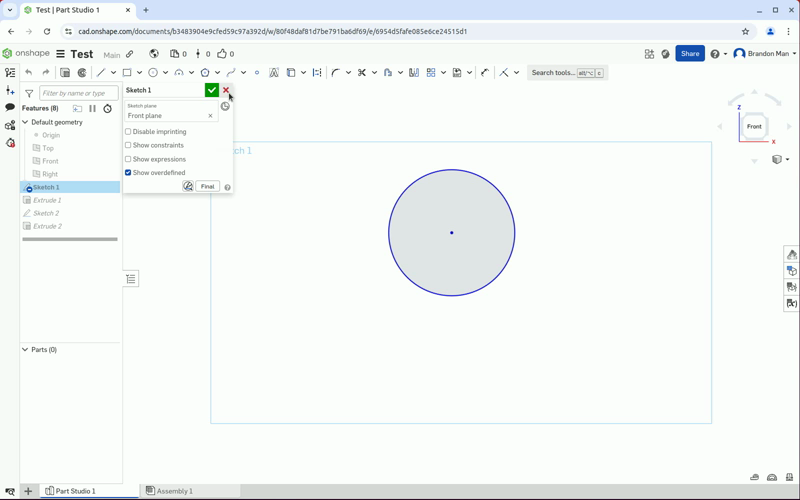
key(shift+s)
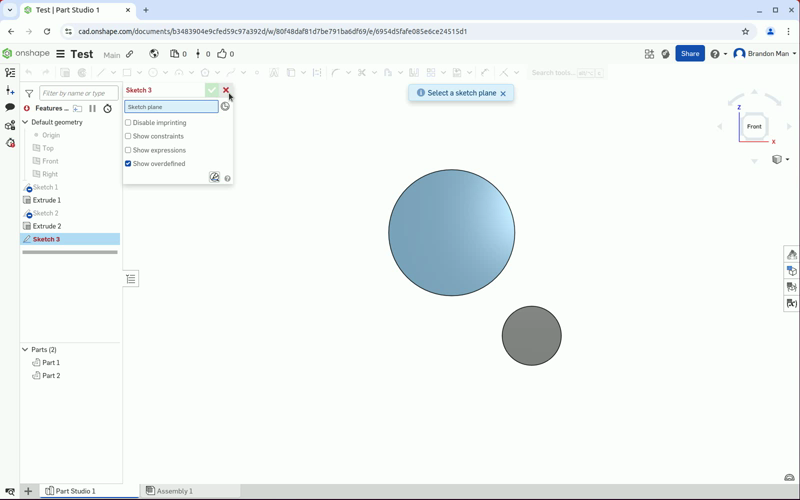
mouse_move(73, 163)
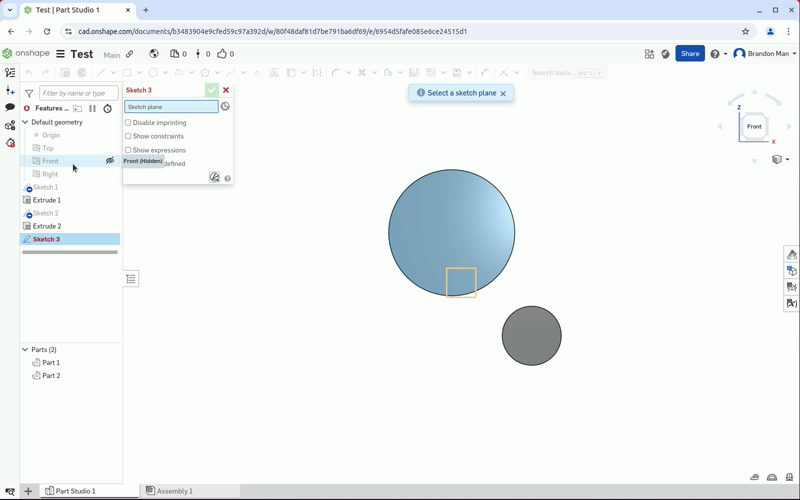
click(73, 163)
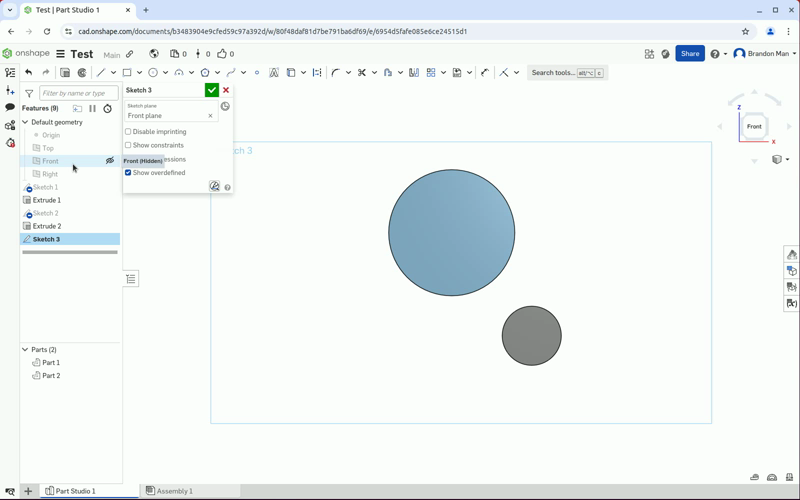
mouse_move(73, 352)
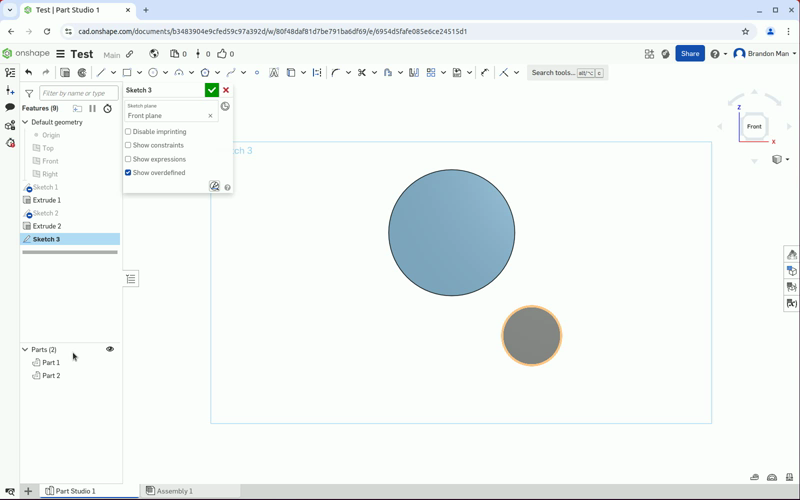
key(y)
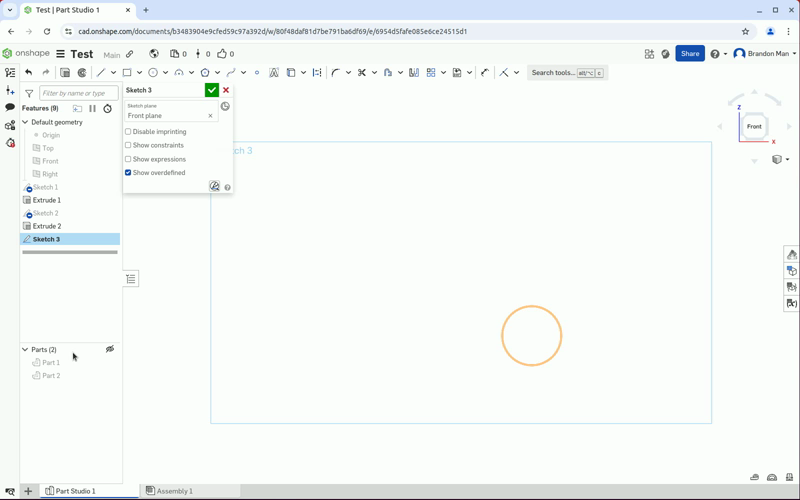
key(l)
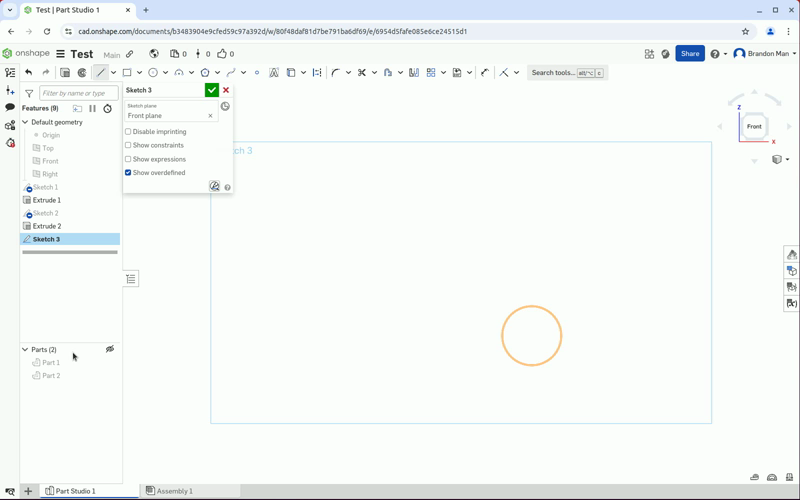
key_down(shift)
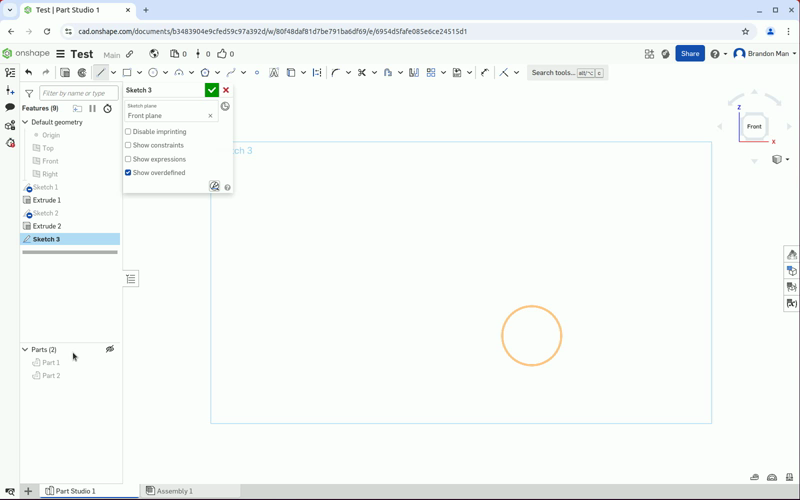
mouse_move(413, 282)
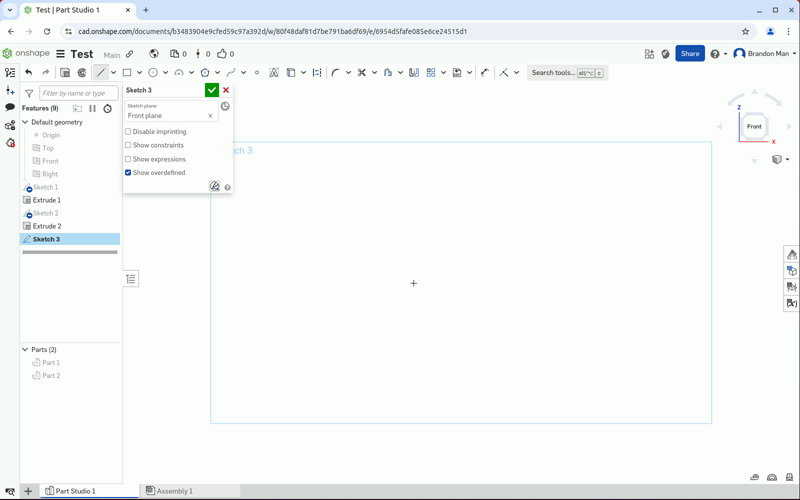
click(413, 282)
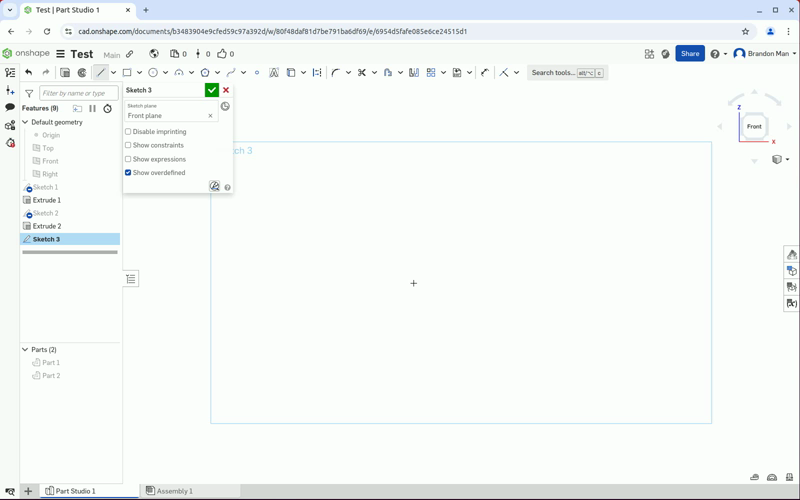
key_up(shift)
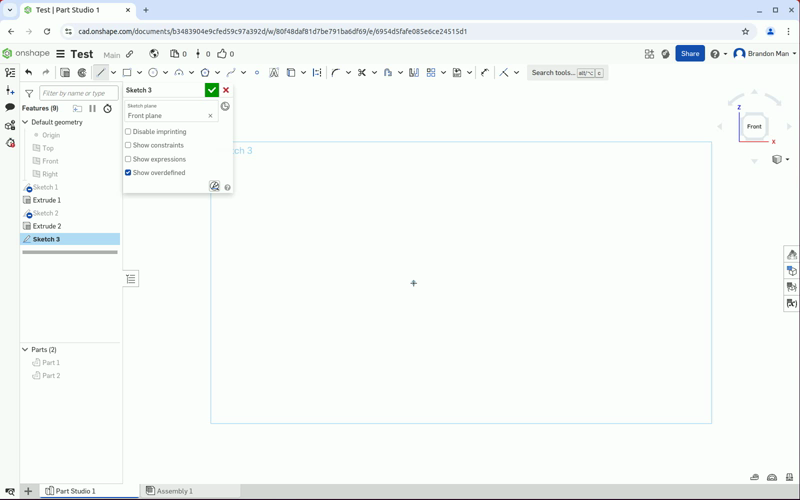
key_down(shift)
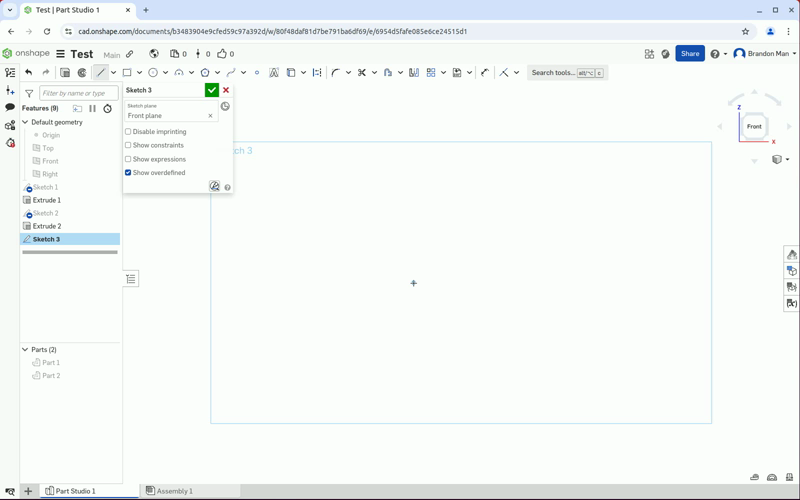
mouse_move(514, 359)
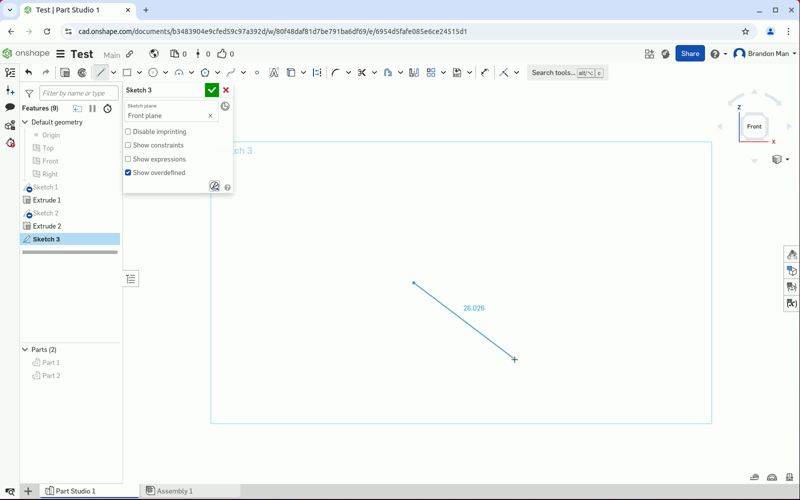
click(514, 359)
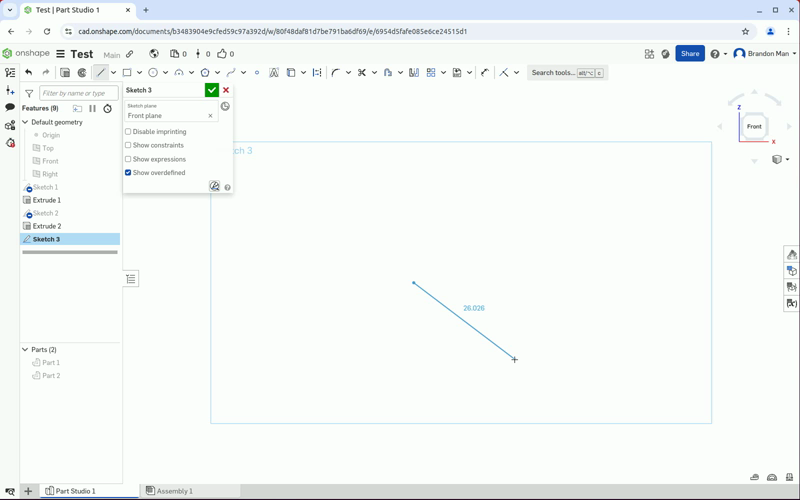
key_up(shift)
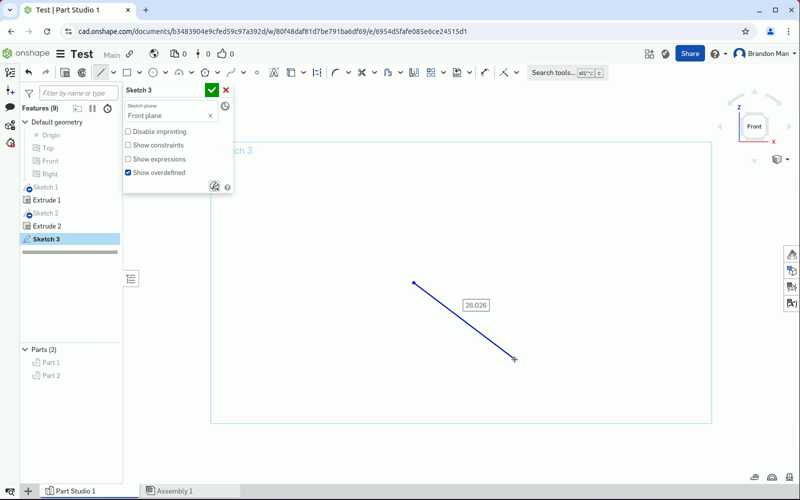
key(esc)
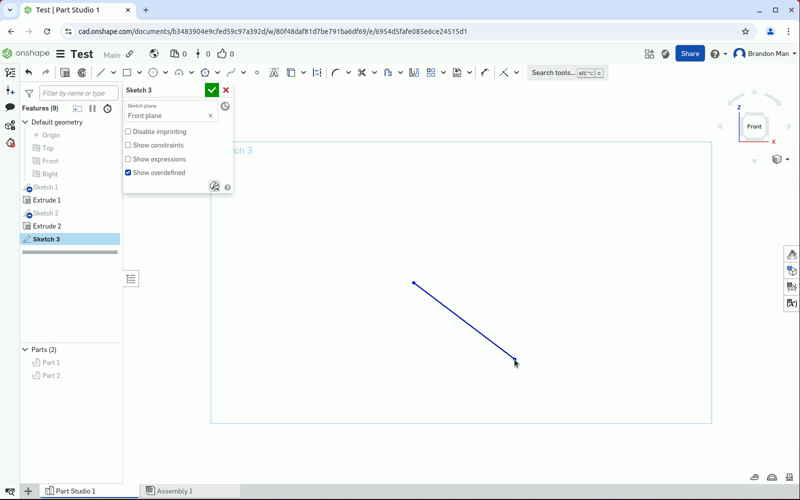
key(a)
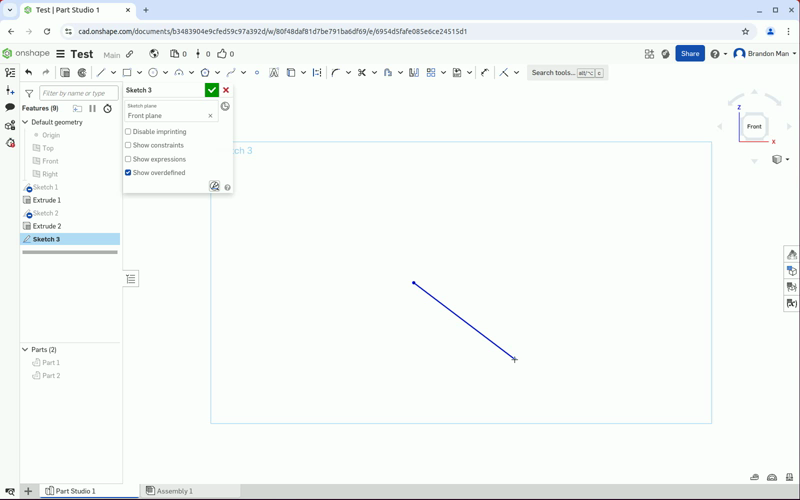
mouse_move(514, 359)
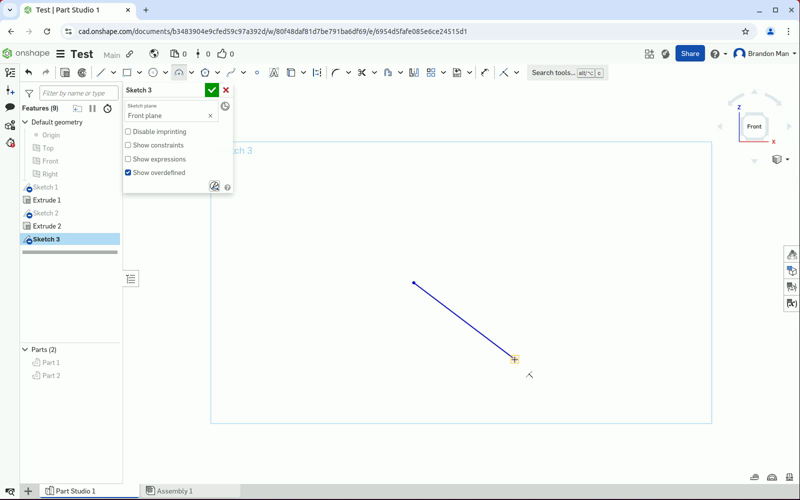
click(514, 359)
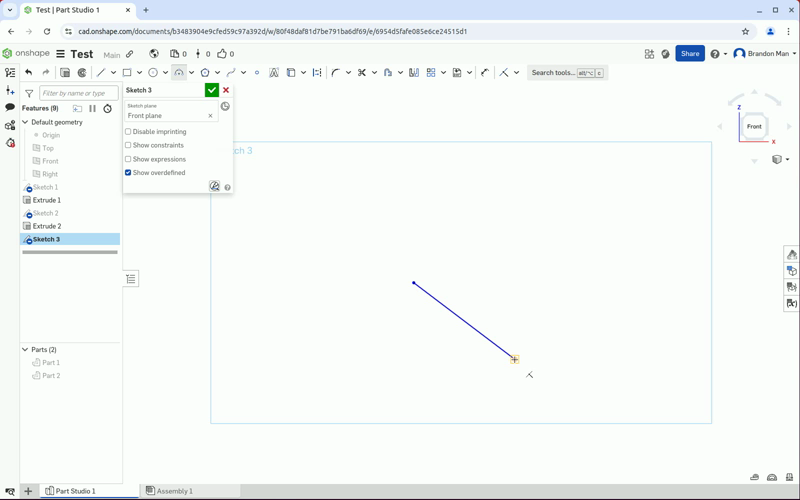
key_down(shift)
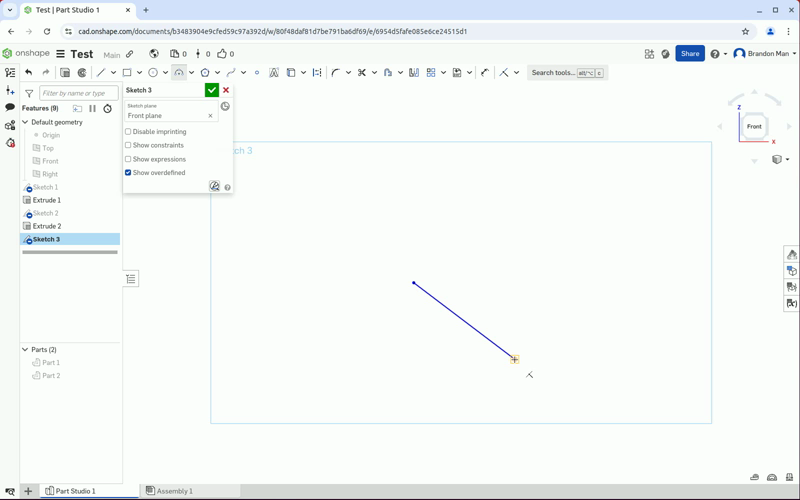
mouse_move(558, 324)
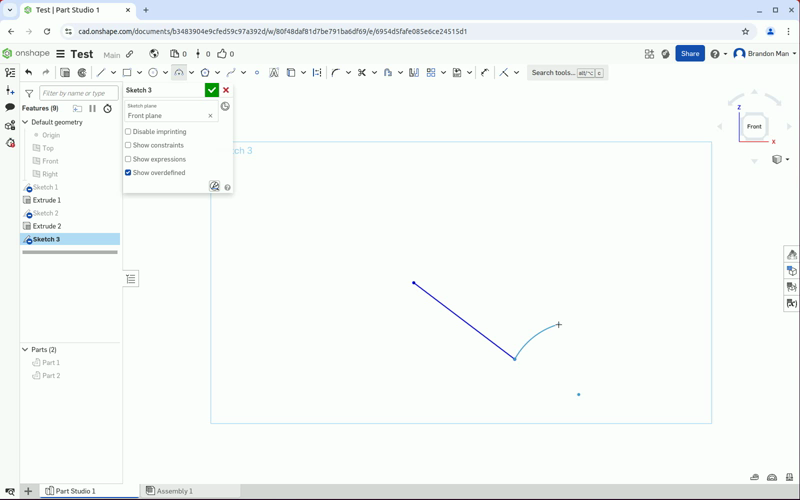
click(558, 324)
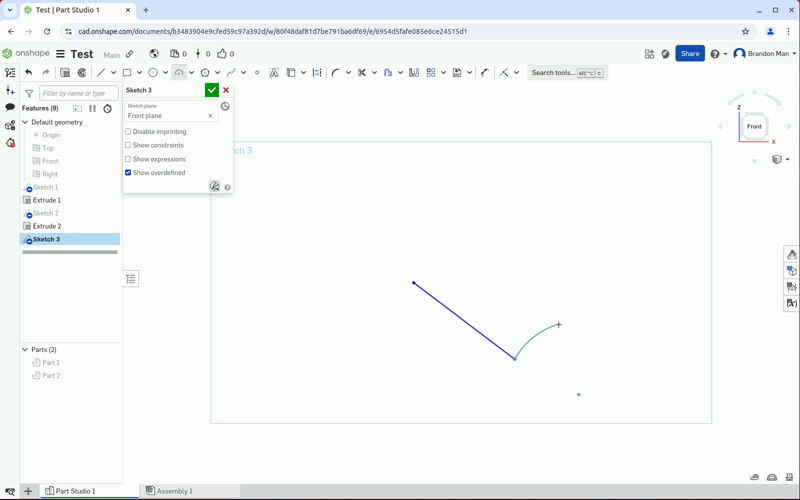
mouse_move(514, 312)
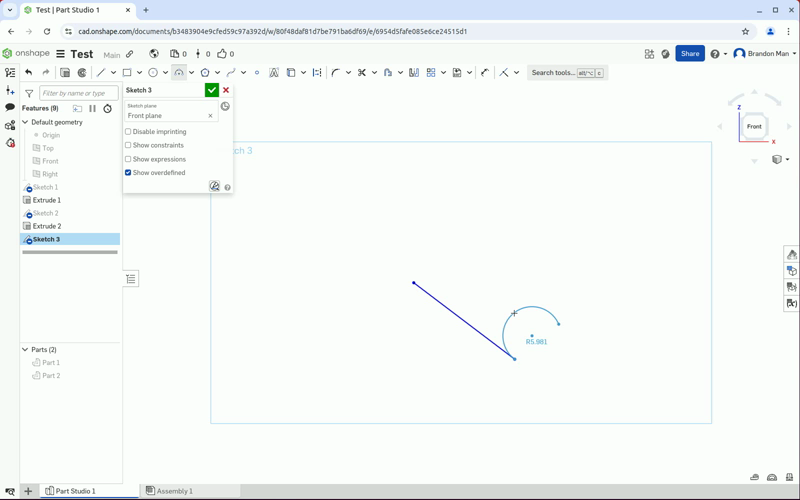
click(514, 312)
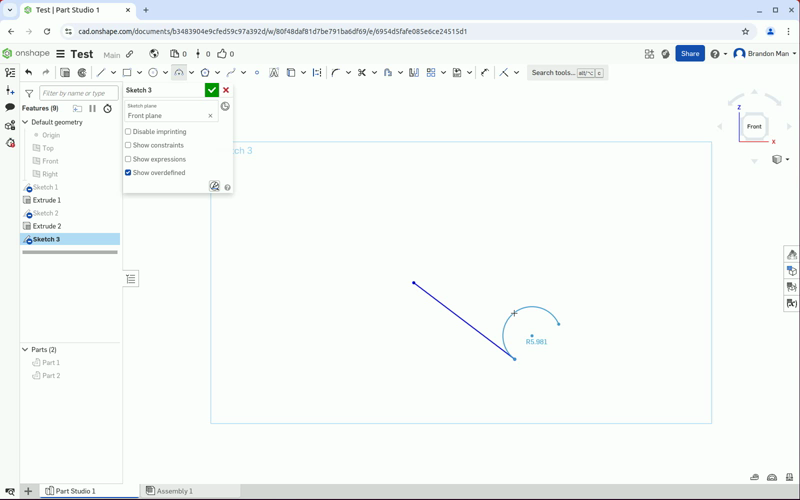
key_up(shift)
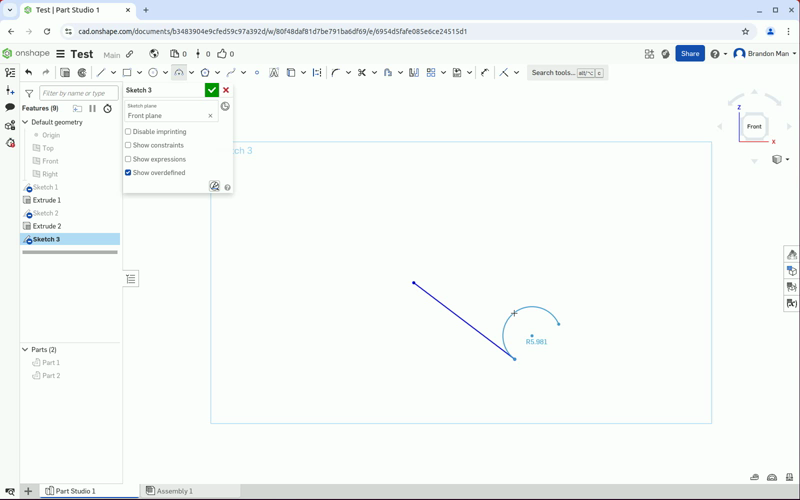
key(esc)
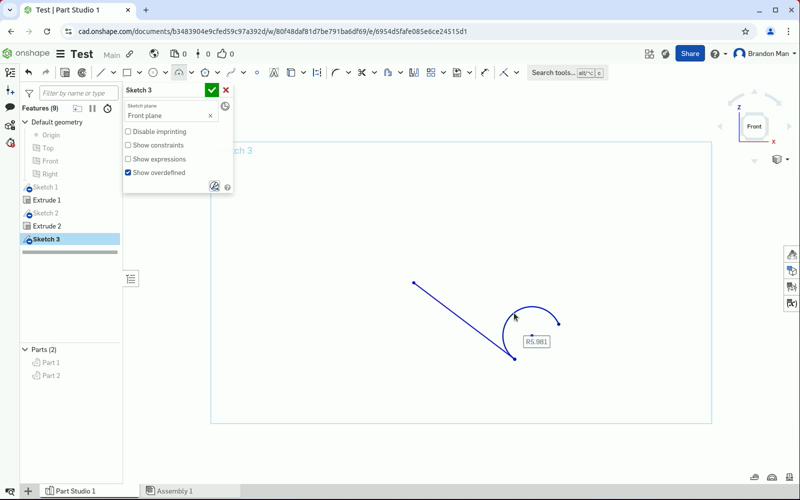
key(l)
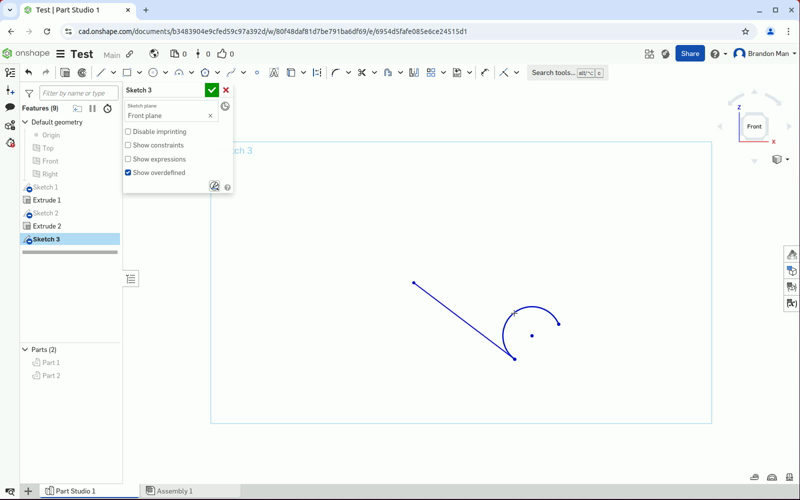
mouse_move(558, 324)
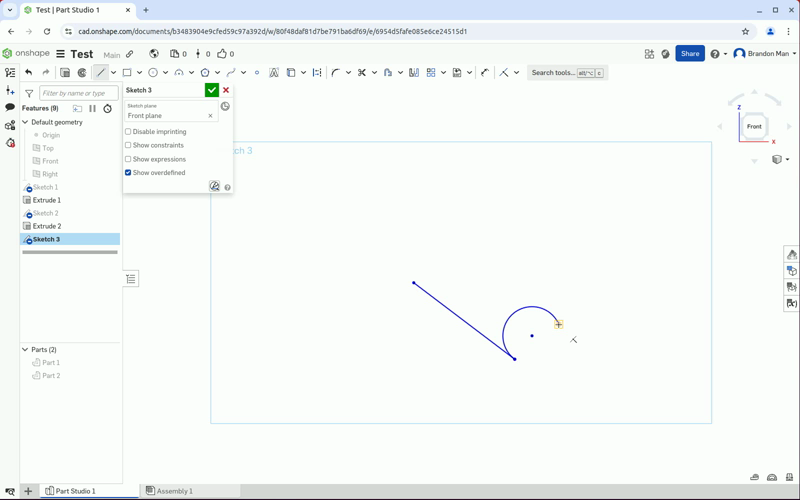
click(558, 324)
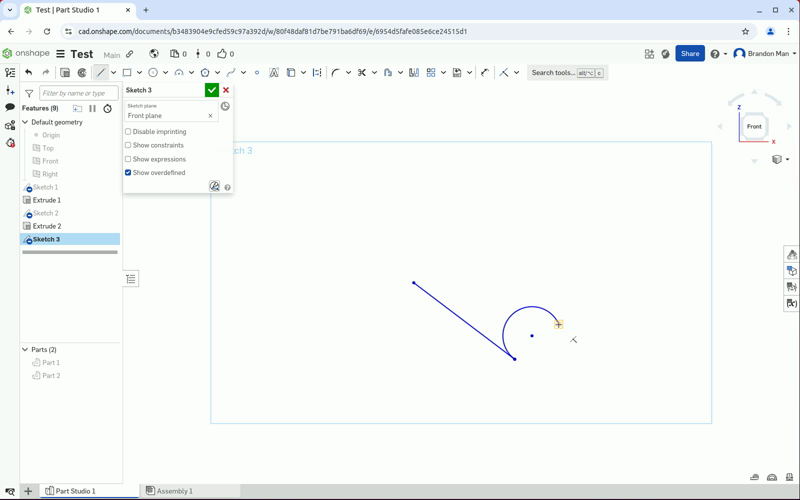
key_down(shift)
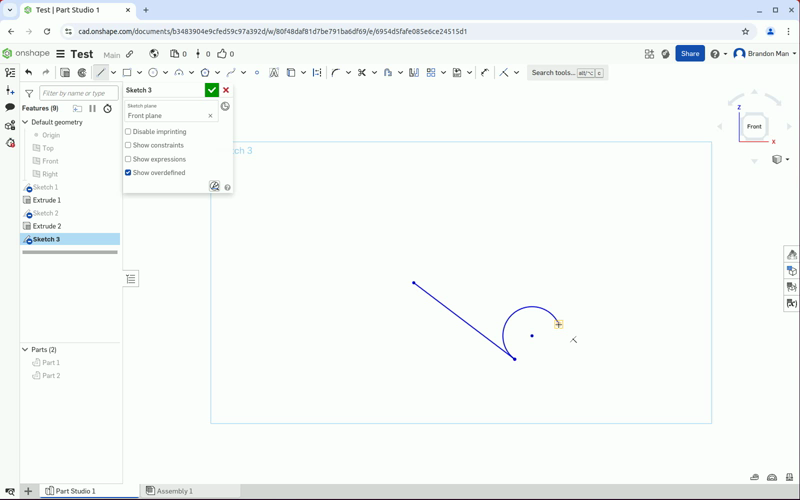
mouse_move(508, 208)
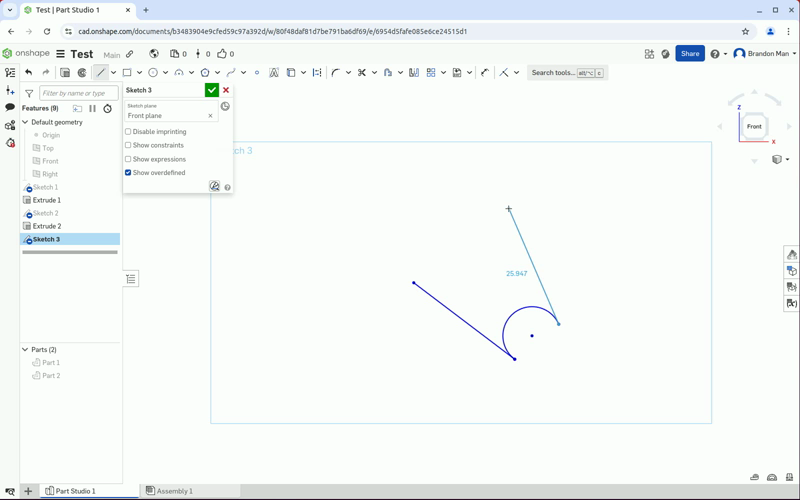
click(508, 208)
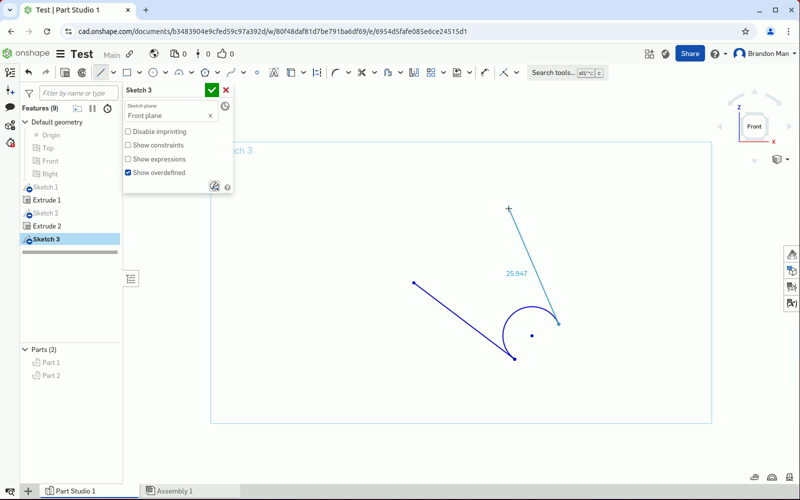
key_up(shift)
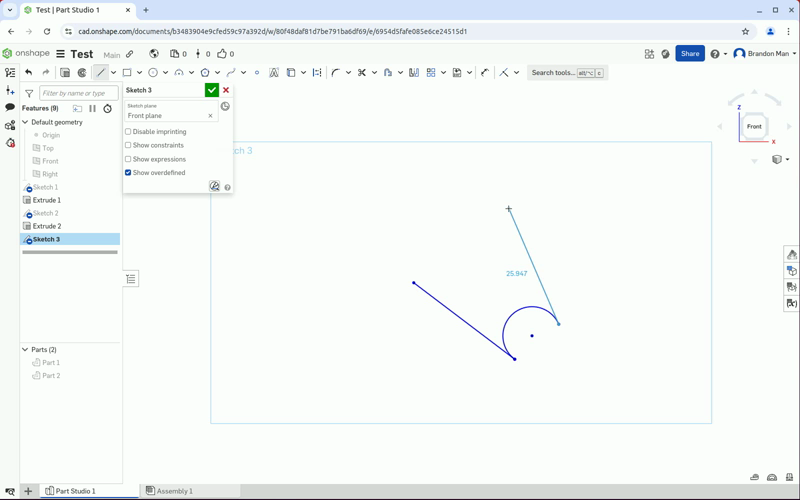
key(esc)
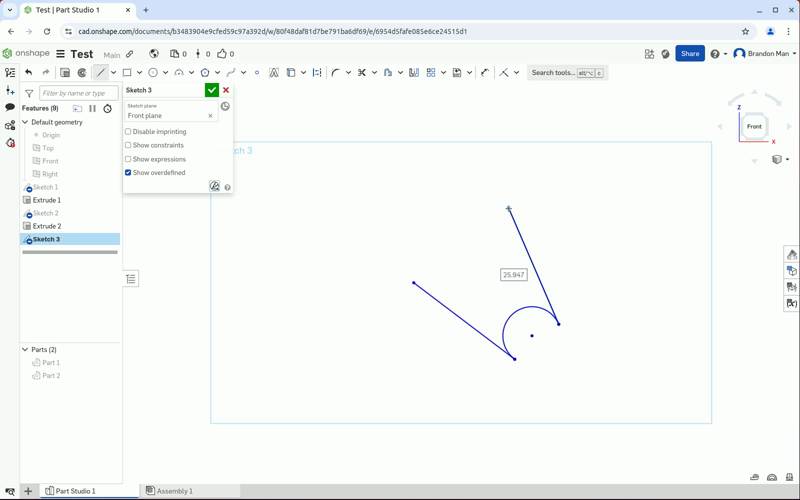
key(a)
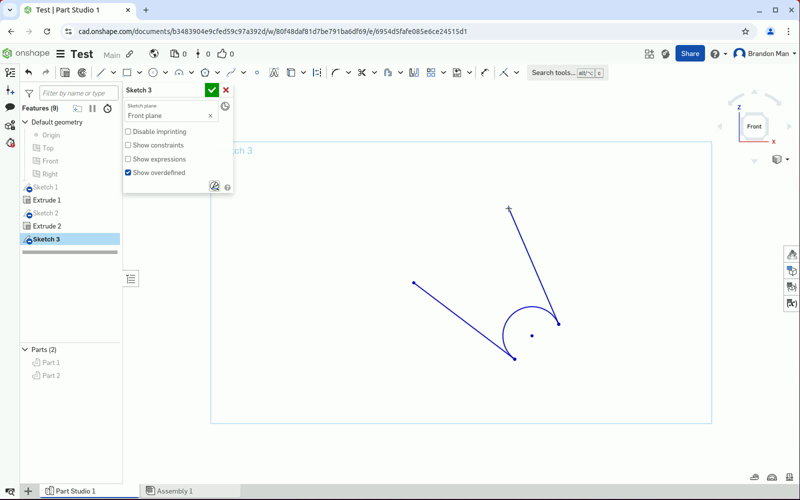
mouse_move(508, 208)
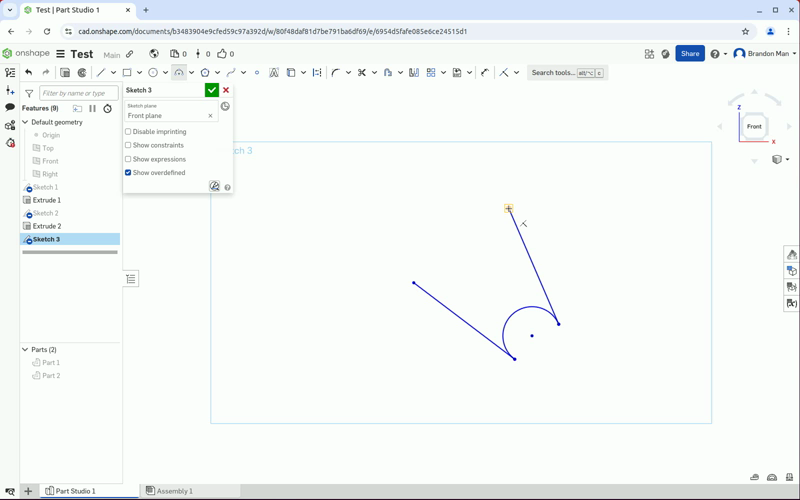
click(508, 208)
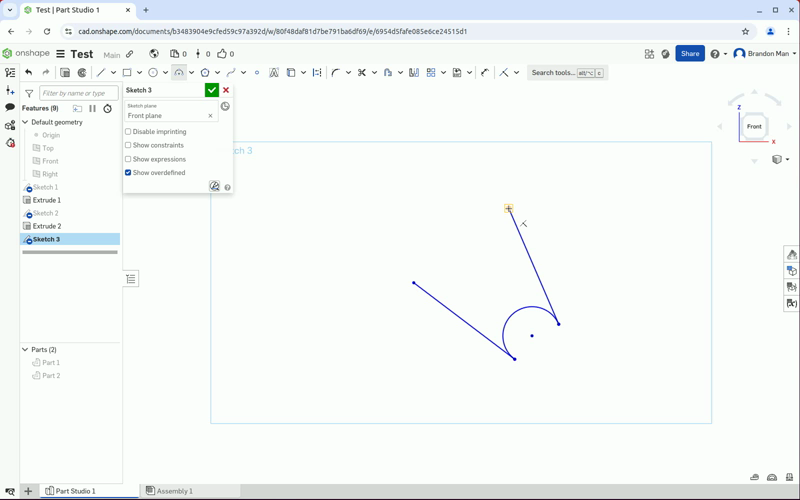
mouse_move(413, 282)
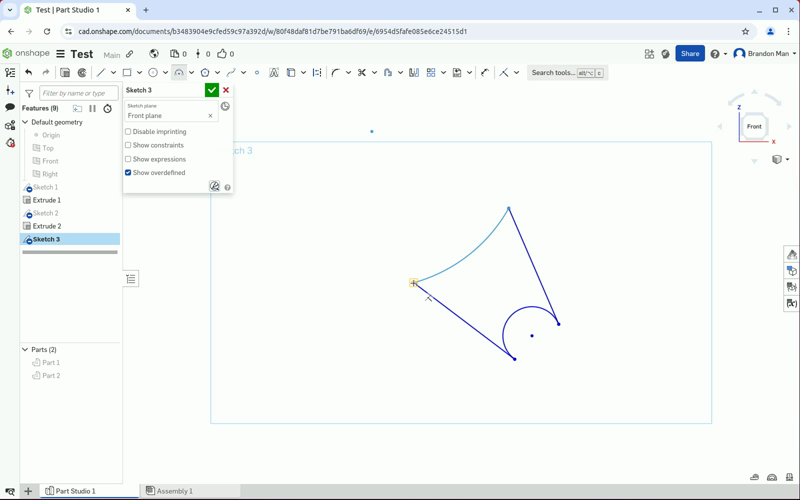
click(413, 282)
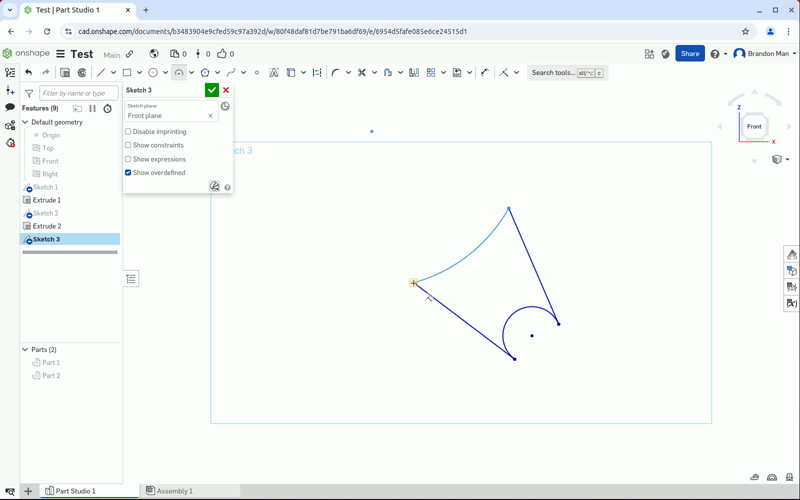
key_down(shift)
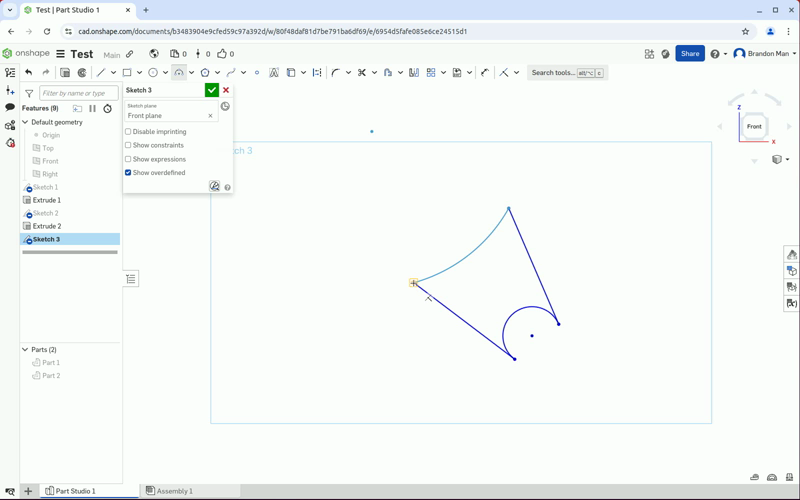
mouse_move(490, 282)
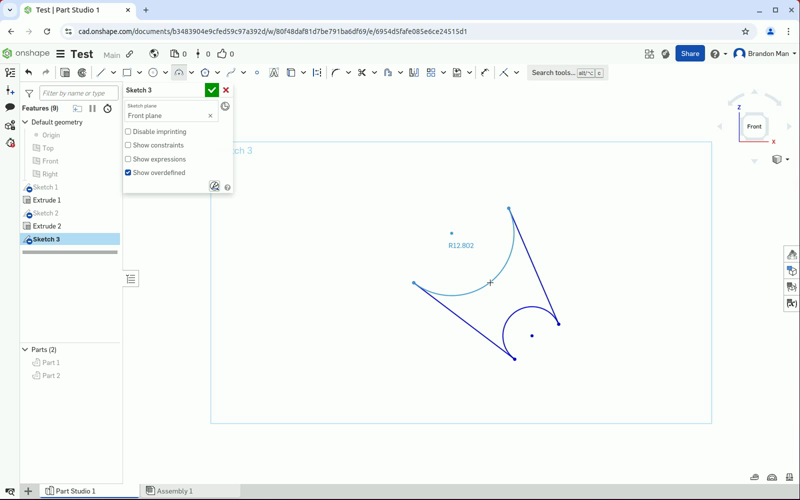
click(490, 282)
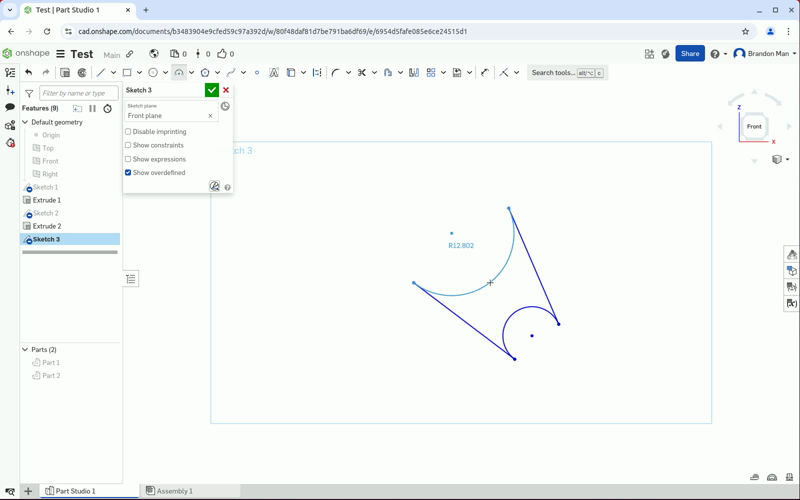
key_up(shift)
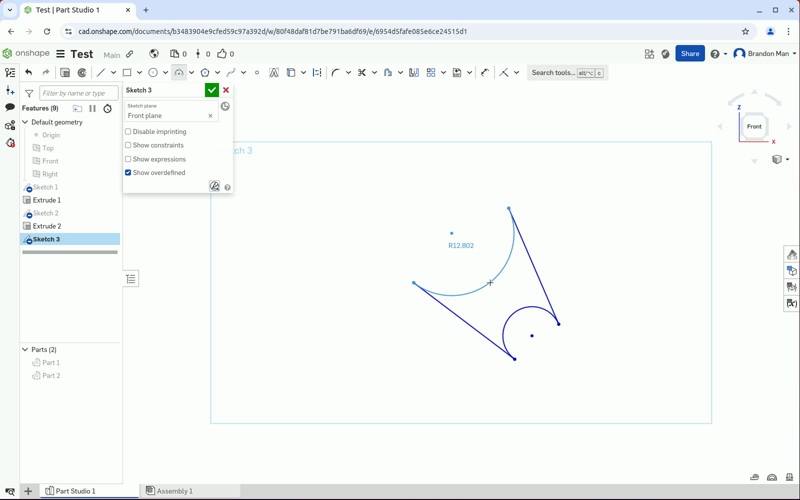
key(esc)
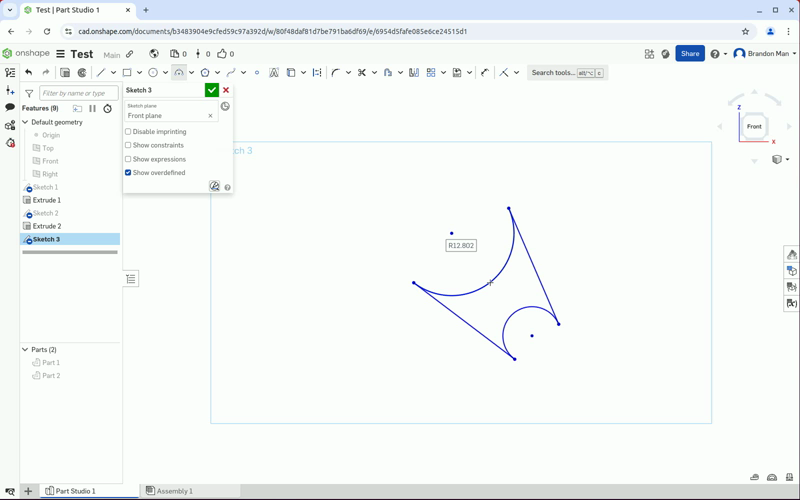
mouse_move(501, 284)
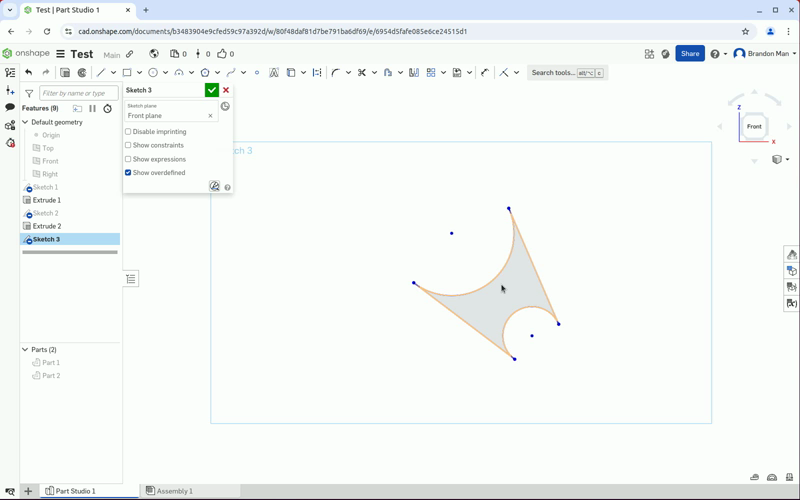
click(501, 284)
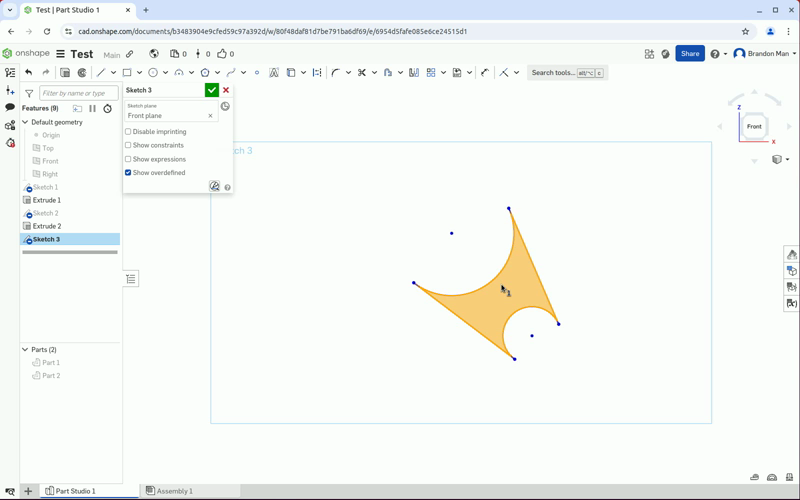
mouse_move(73, 352)
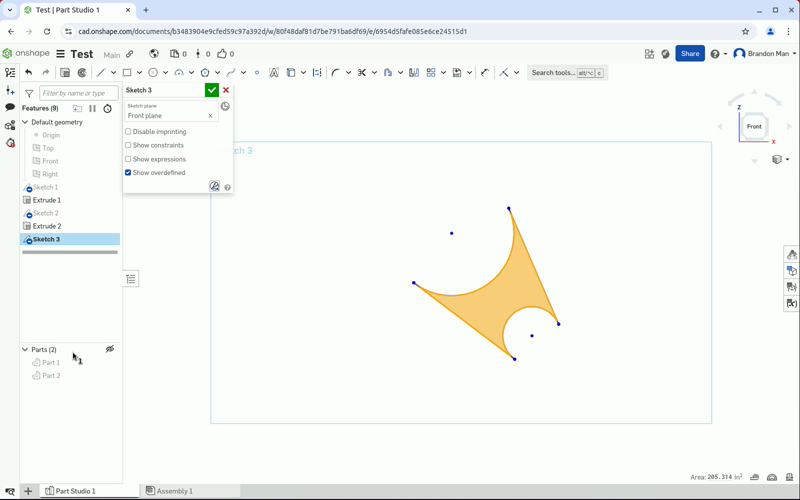
key(shift+y)
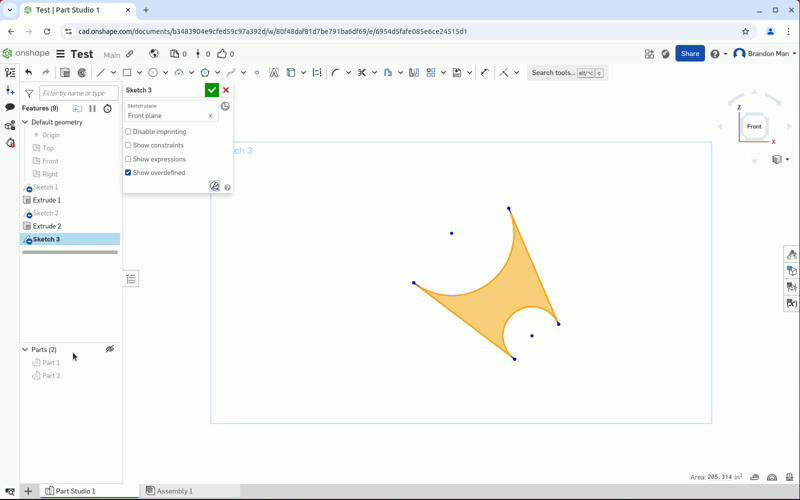
key(shift+e)
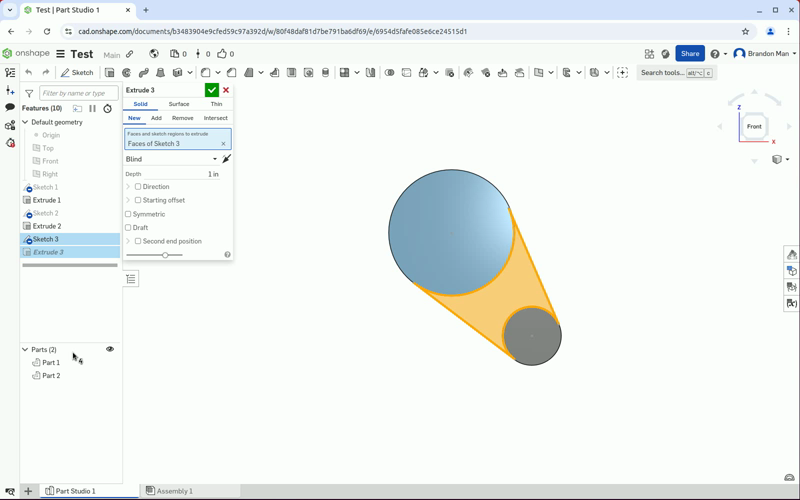
mouse_move(143, 106)
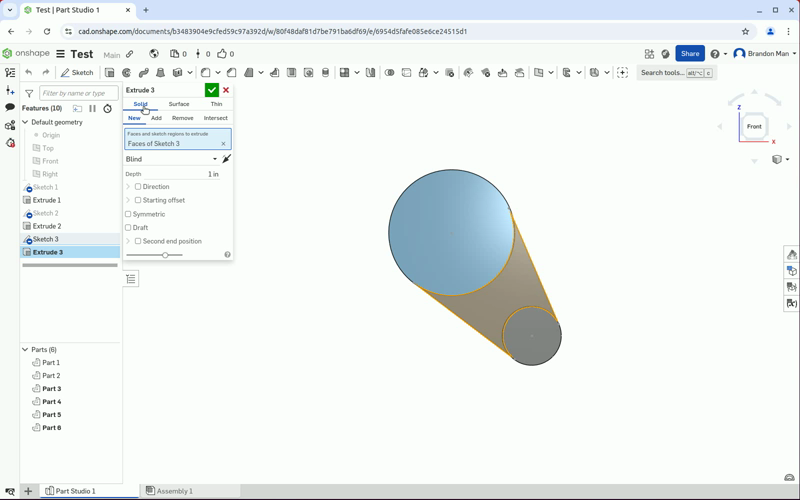
click(143, 106)
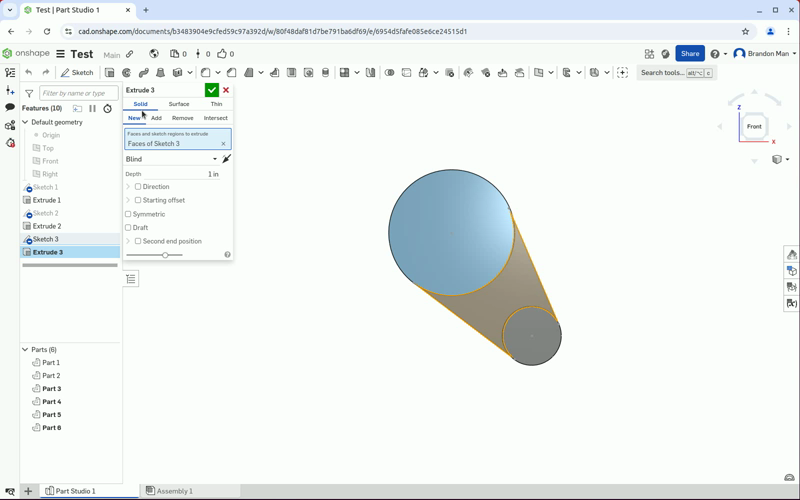
mouse_move(137, 120)
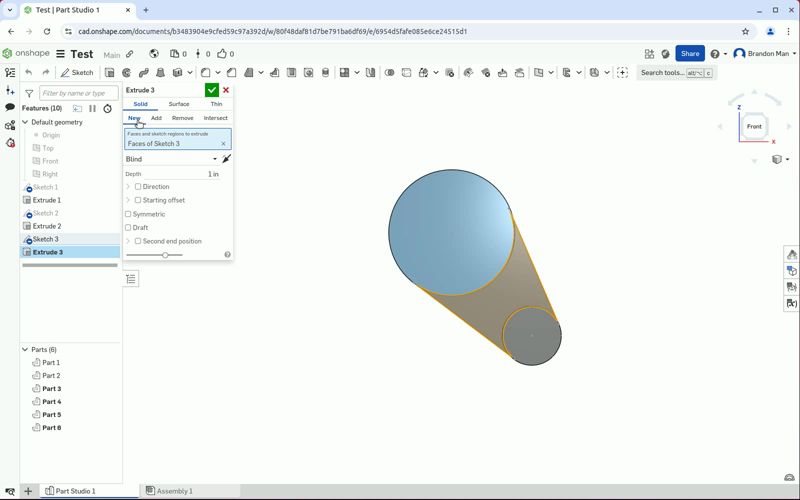
click(137, 120)
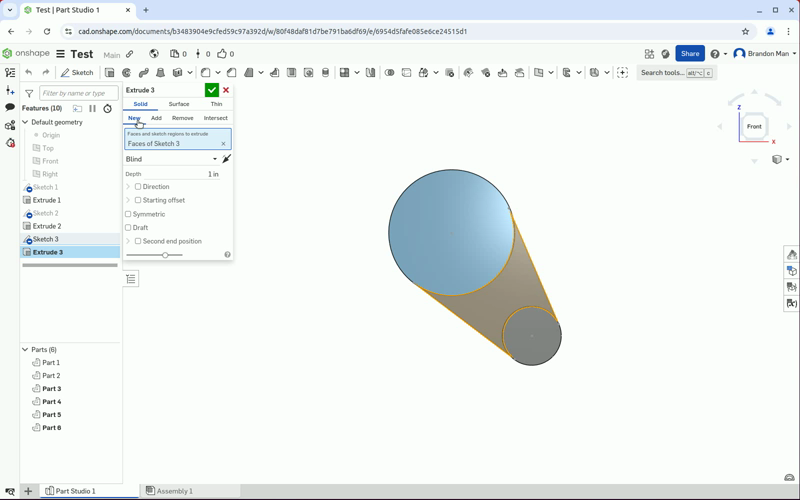
key(tab, 4)
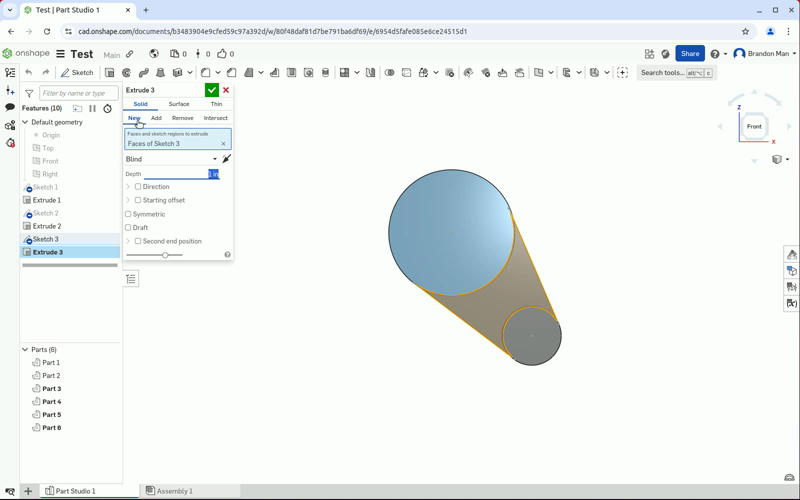
text(7.221)
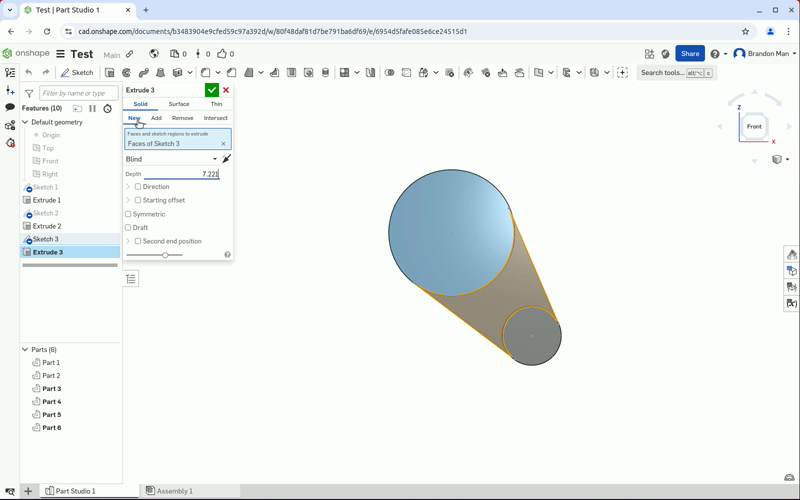
key(enter)
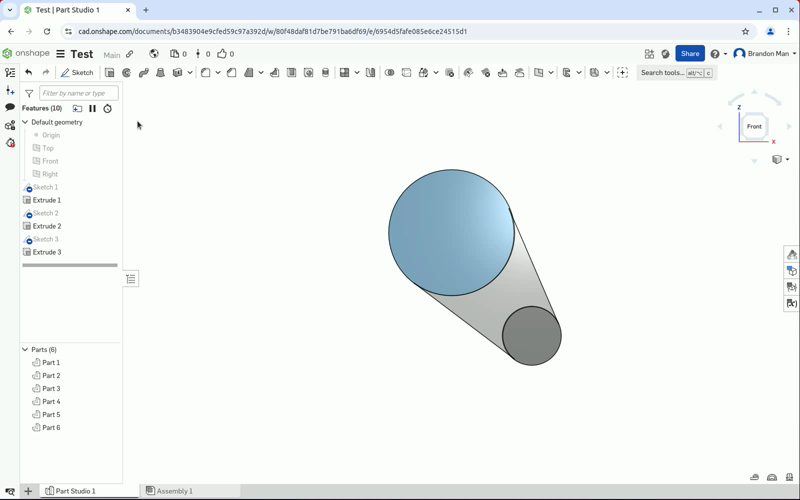
key(shift+h)
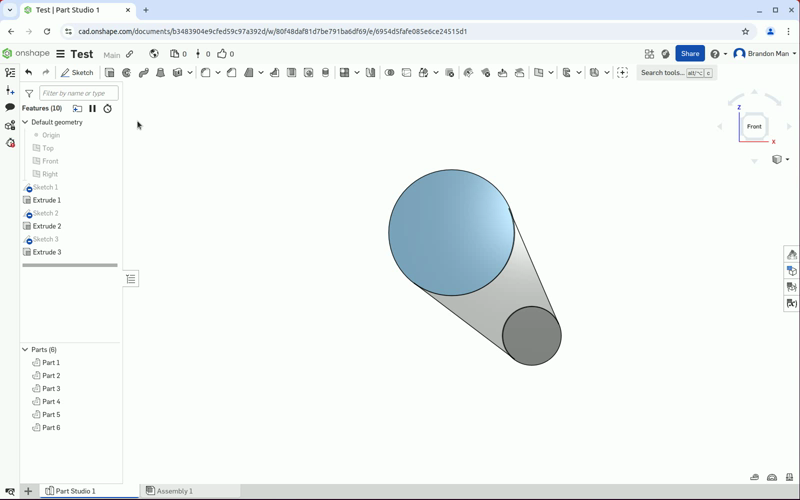
key(shift+h)
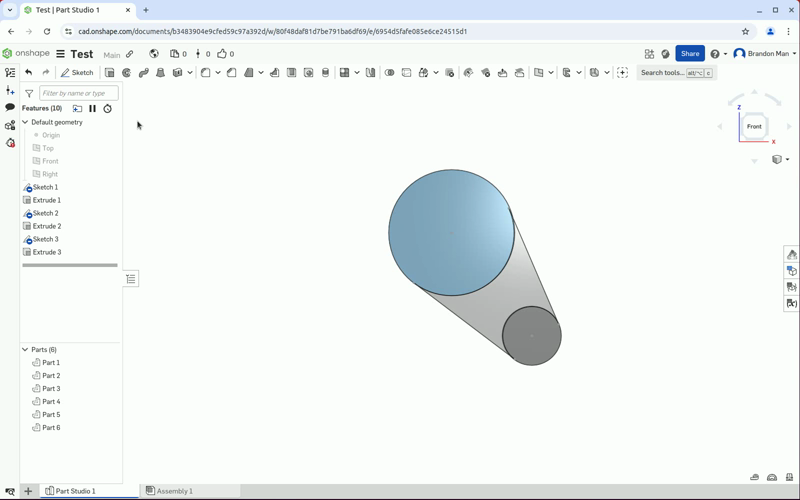
key(shift+7)
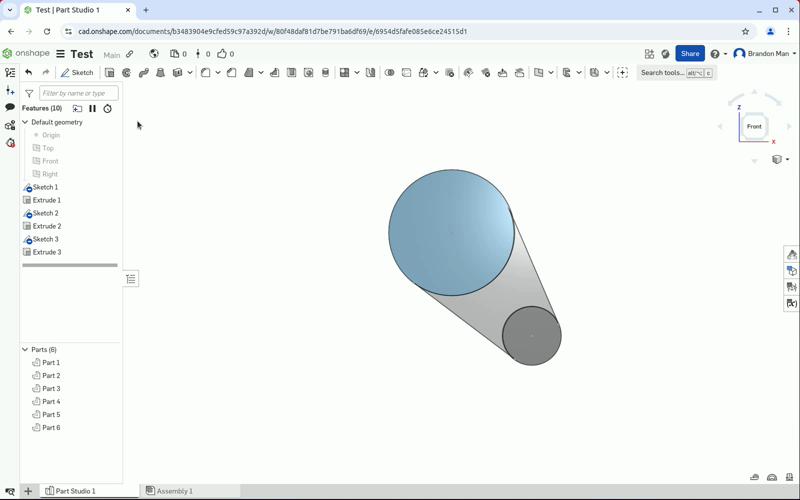
key(left, 2)
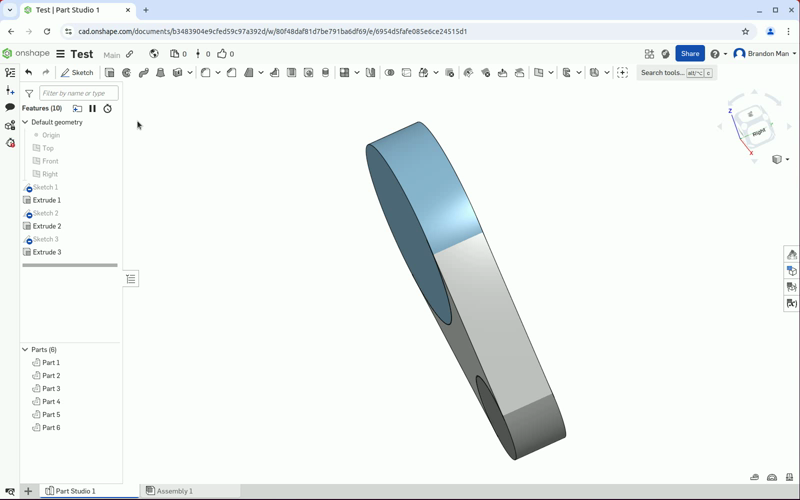
key(down, 2)
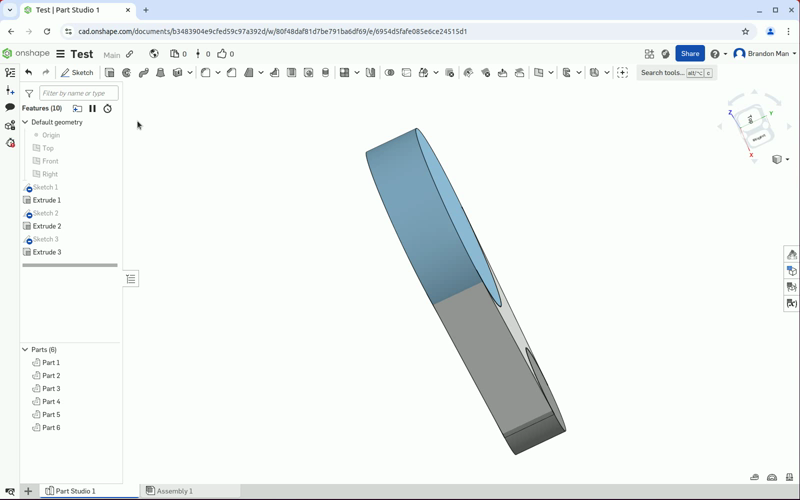
key(up, 2)
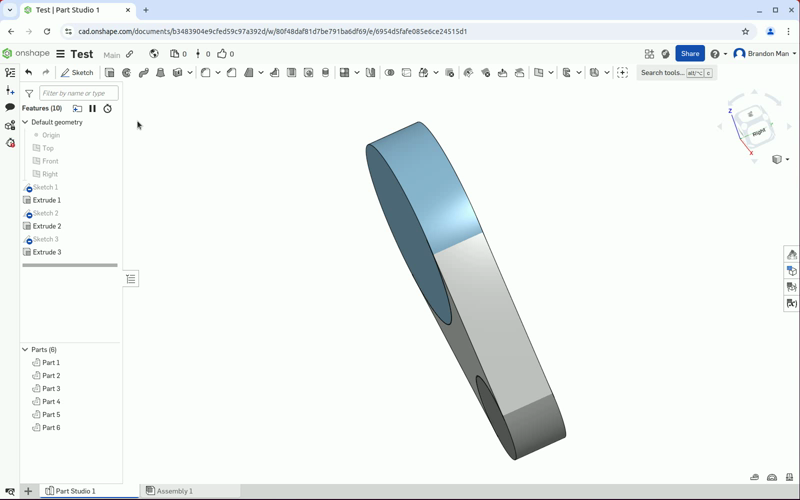
key(right, 2)
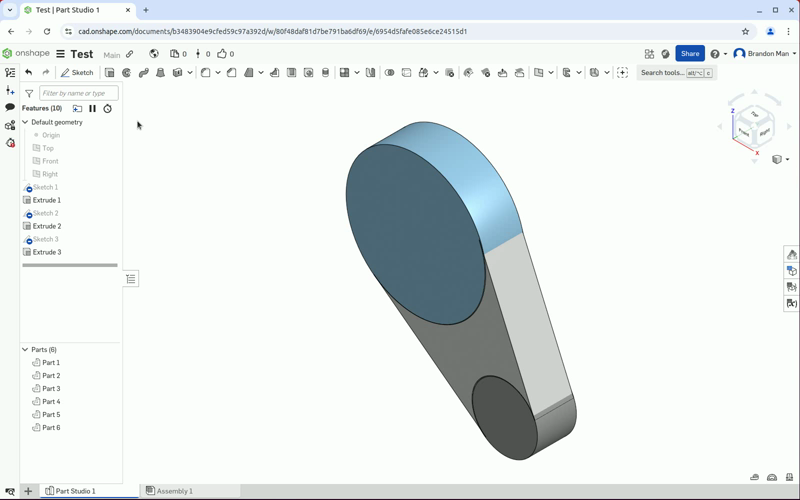
mouse_move(73, 189)
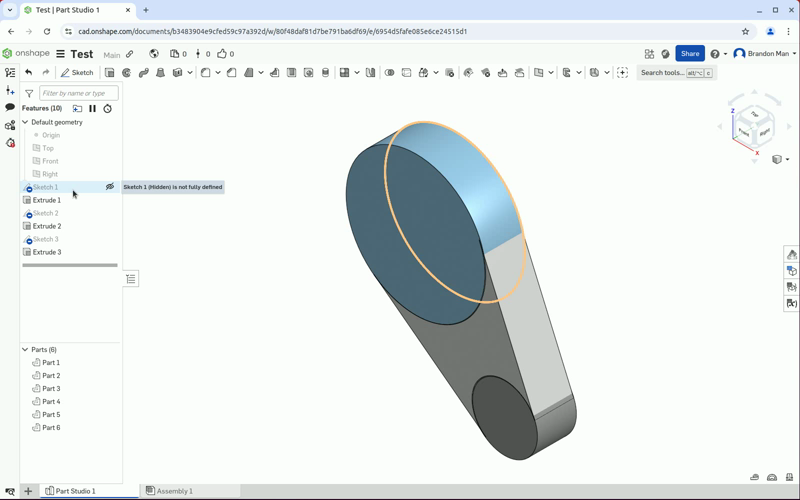
click(73, 189)